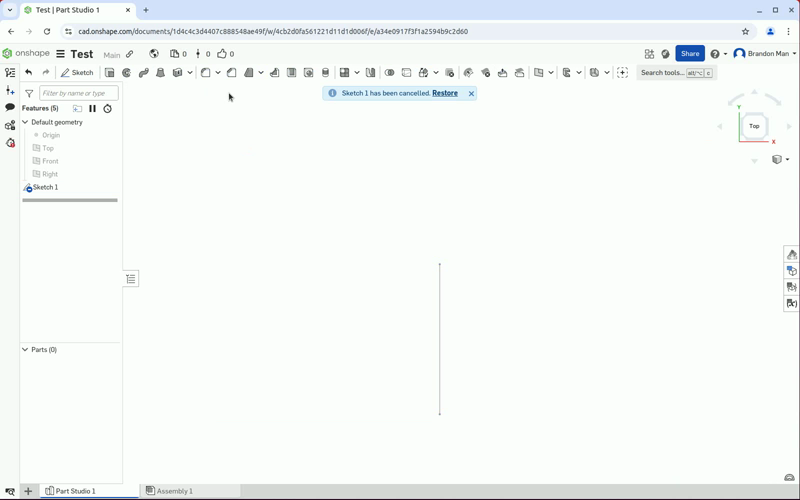
key(shift+h)
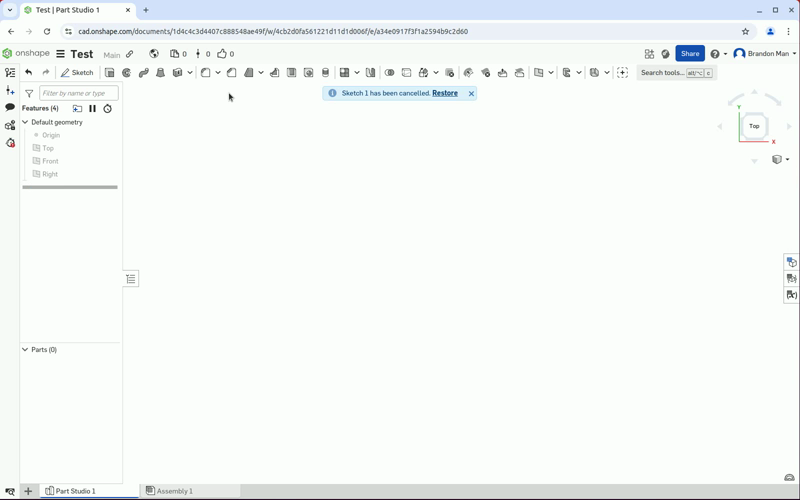
mouse_move(73, 352)
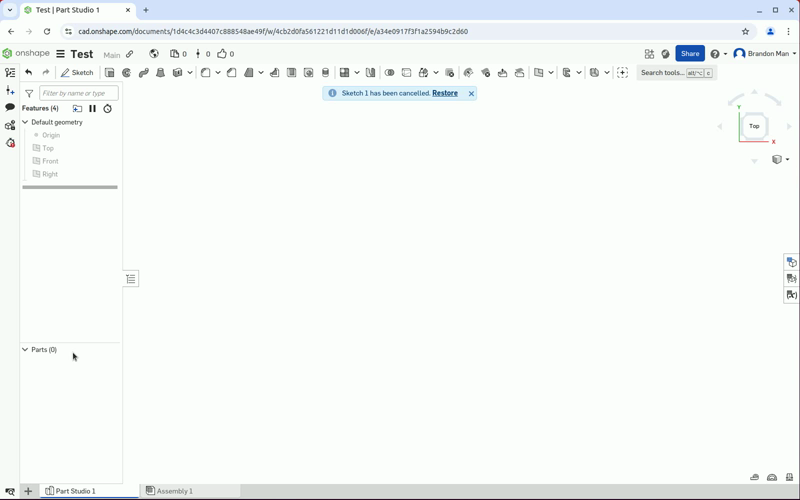
key(y)
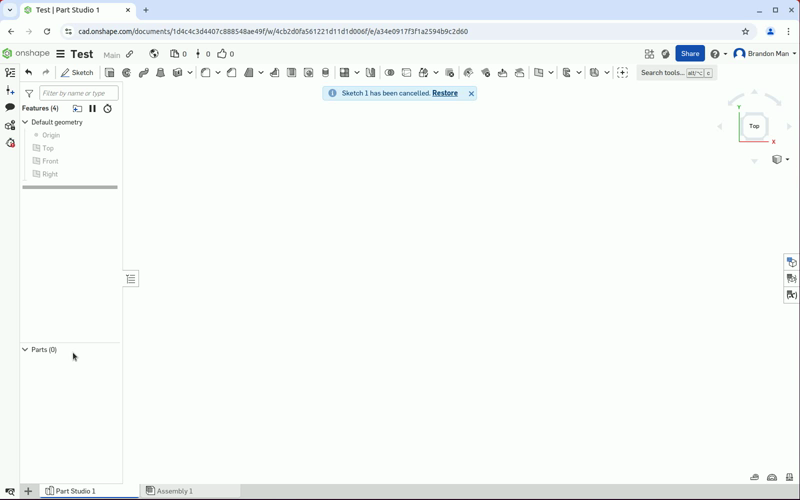
key(shift+p)
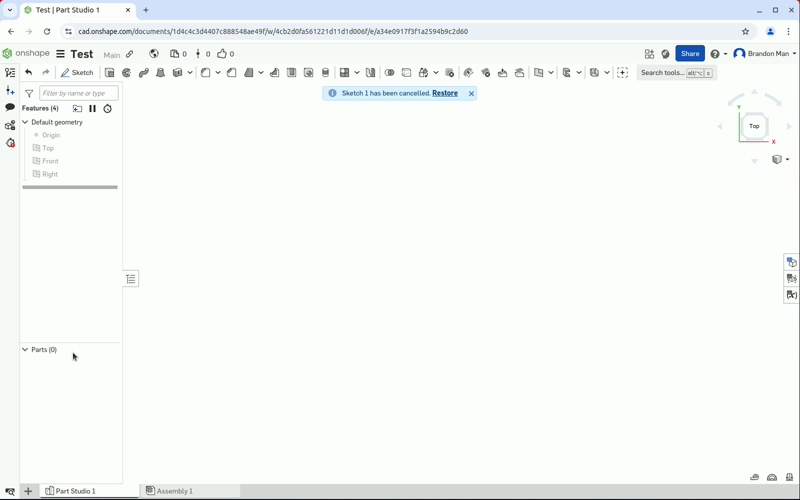
key(space)
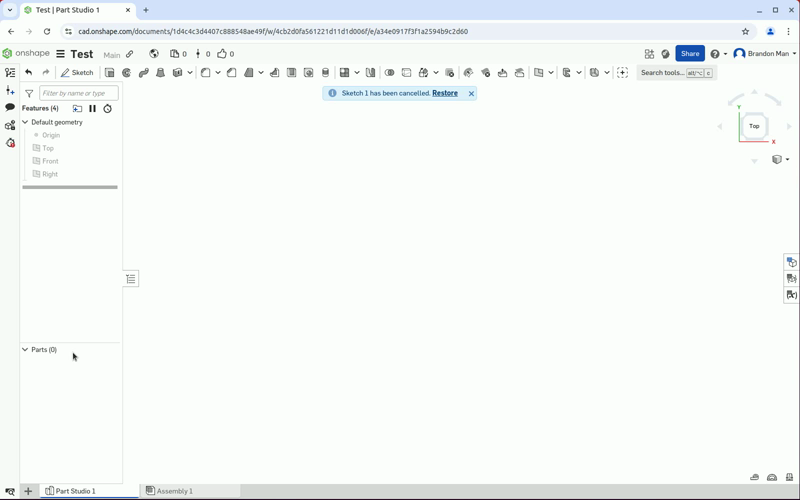
key_down(shift)
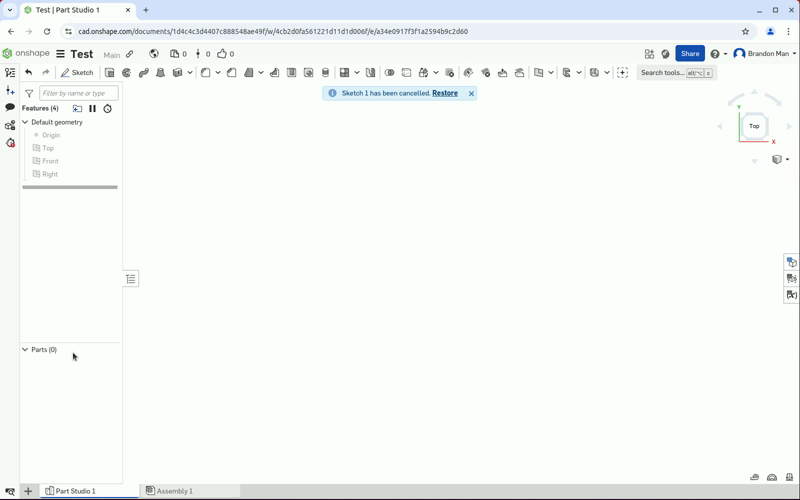
key(up)
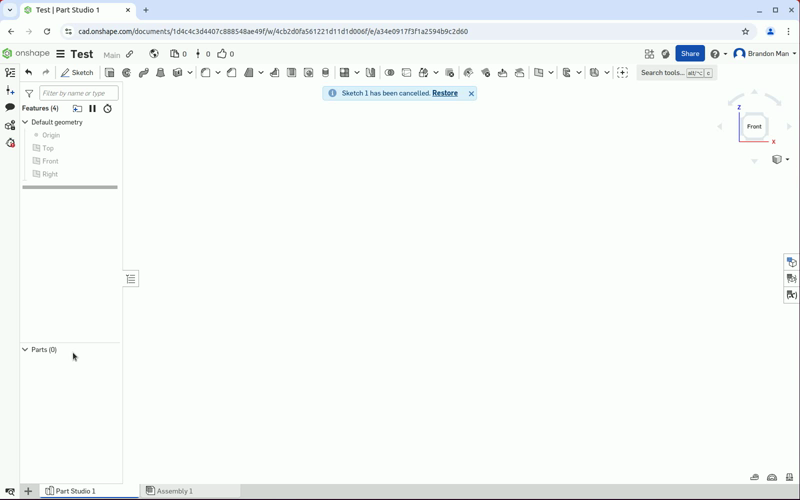
key_up(shift)
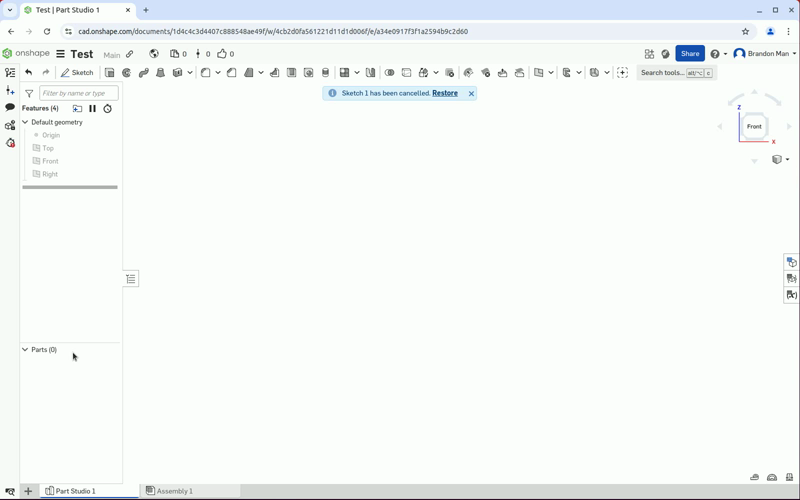
key(space)
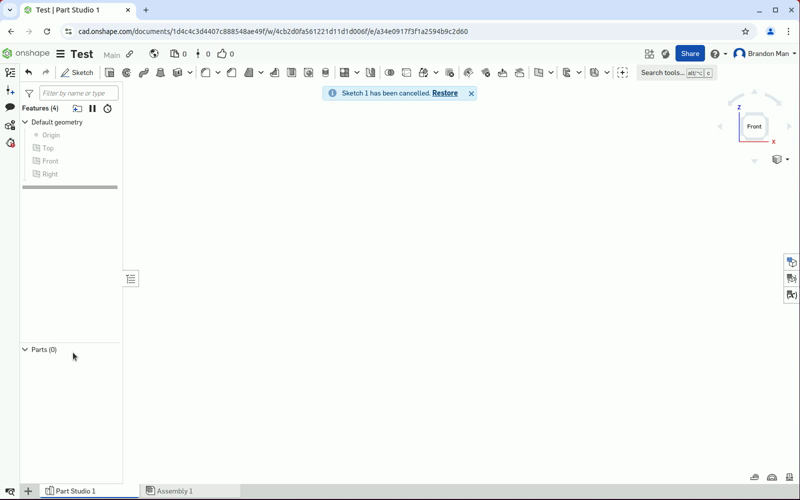
key_down(shift)
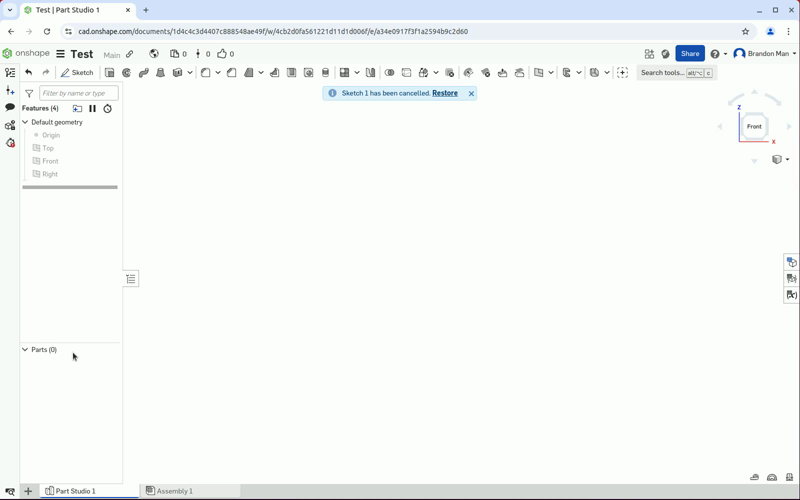
key(left)
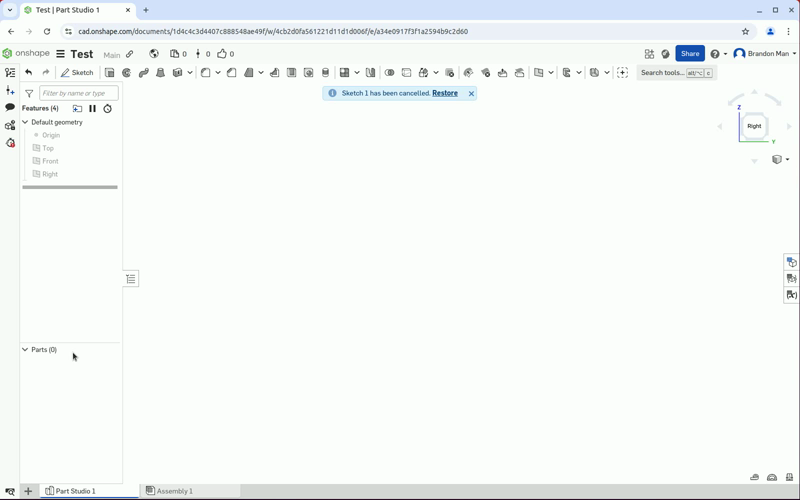
key_up(shift)
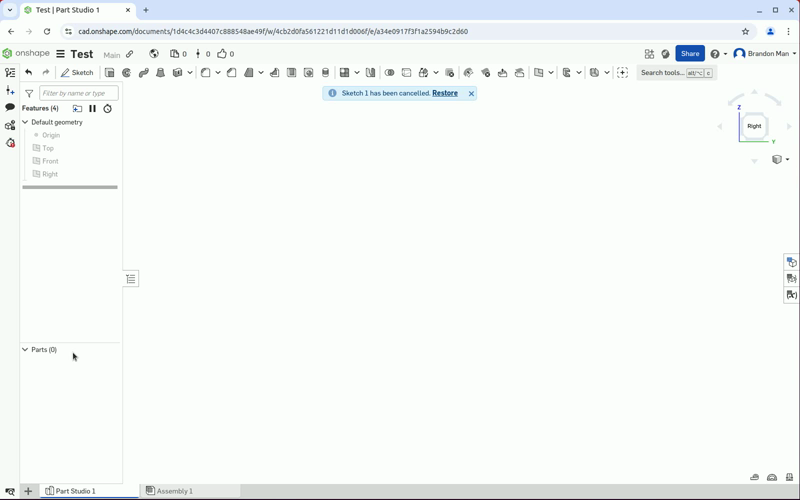
mouse_move(73, 352)
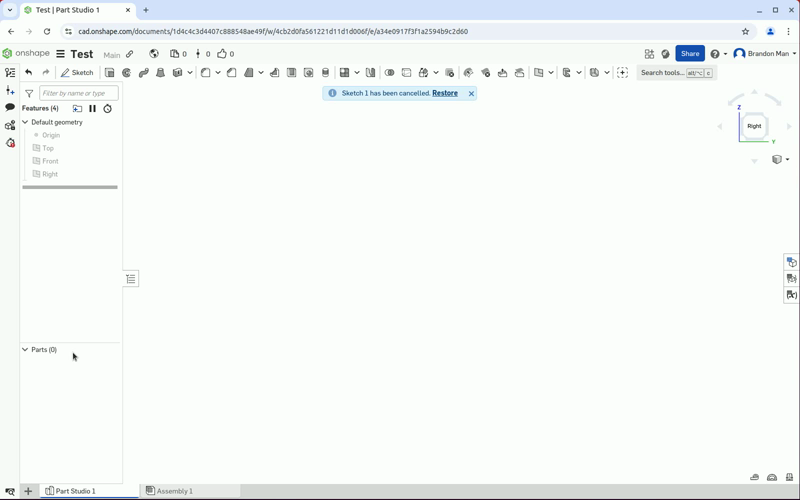
key(shift+y)
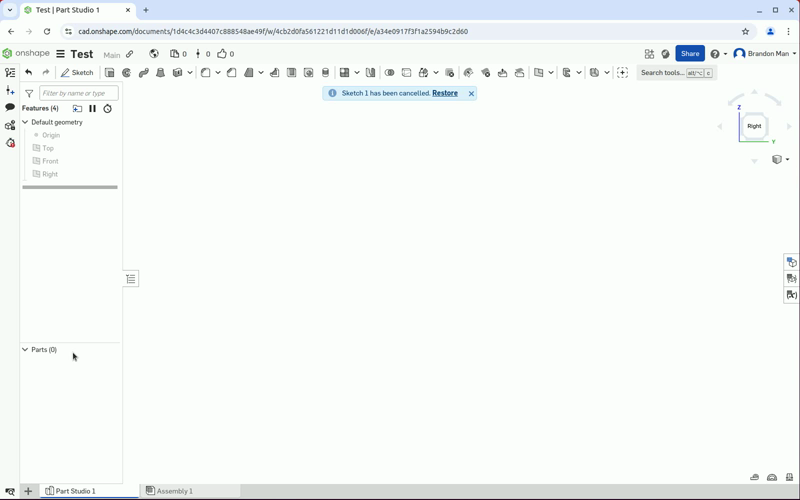
key(shift+s)
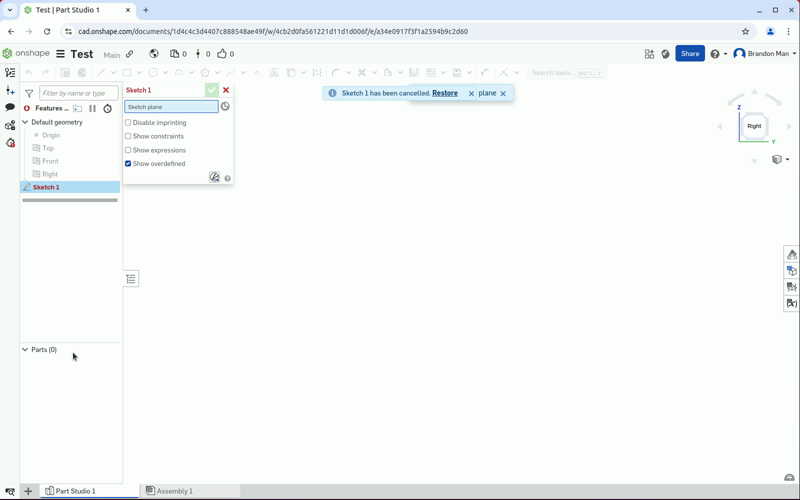
mouse_move(73, 176)
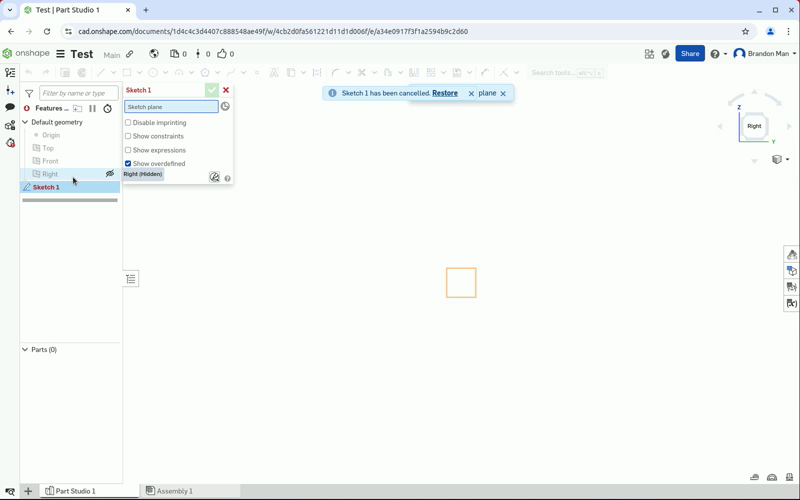
click(73, 176)
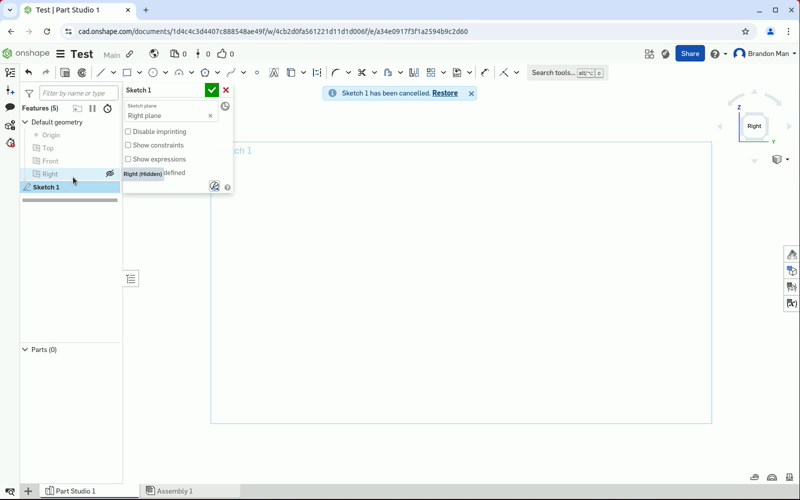
mouse_move(73, 352)
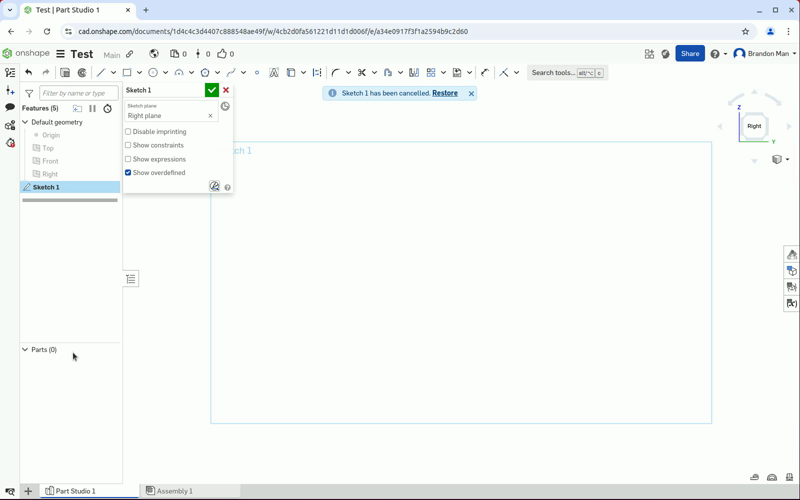
key(y)
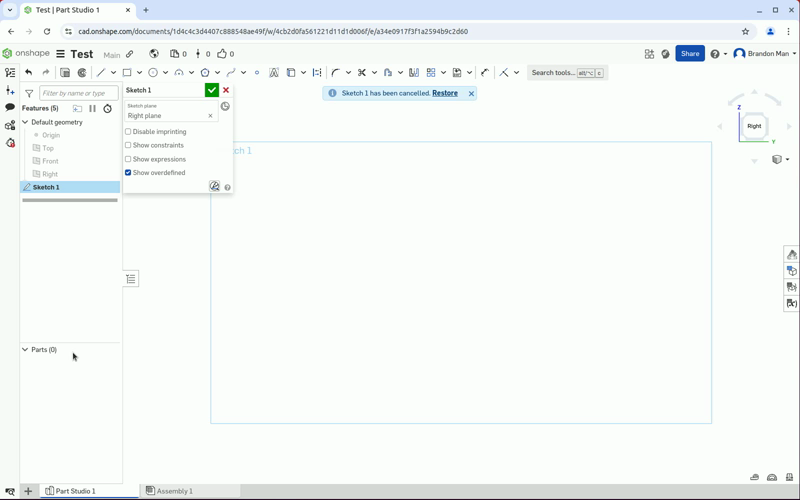
key(c)
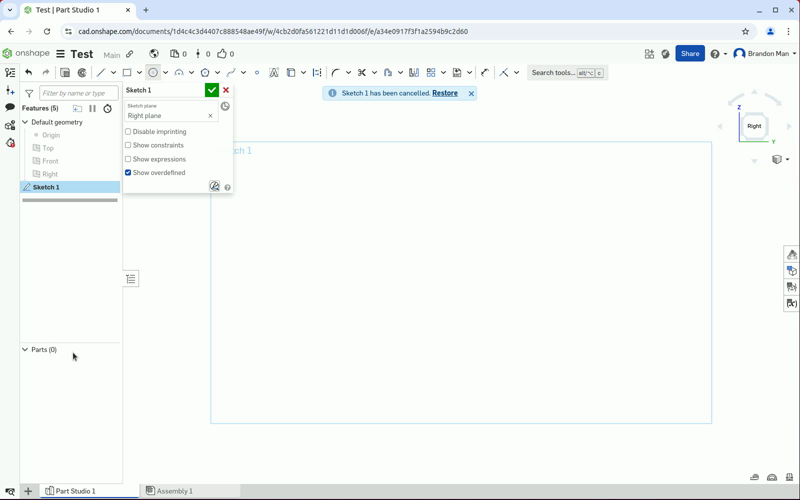
key_down(shift)
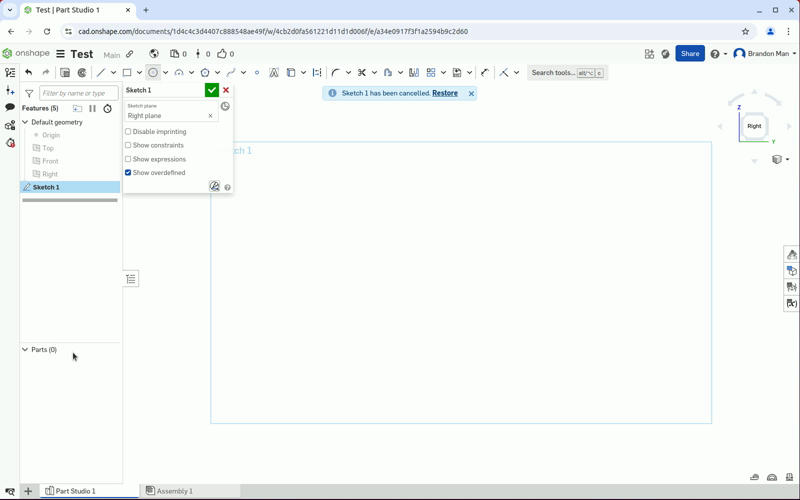
mouse_move(461, 282)
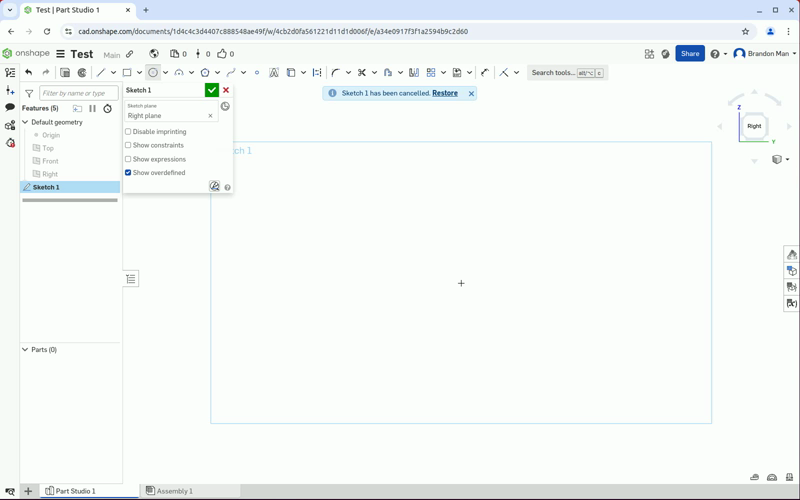
click(461, 282)
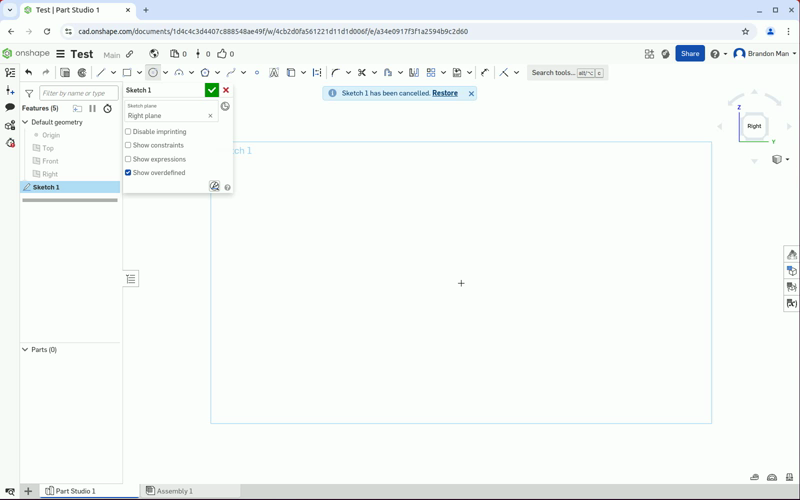
key_up(shift)
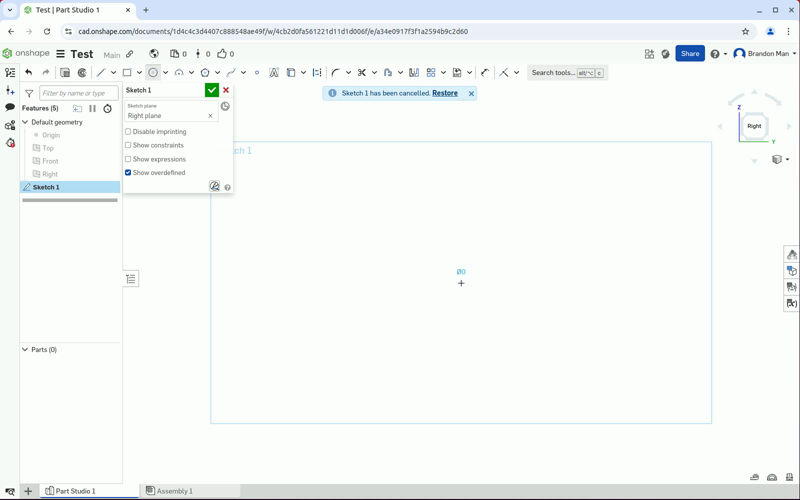
mouse_move(491, 282)
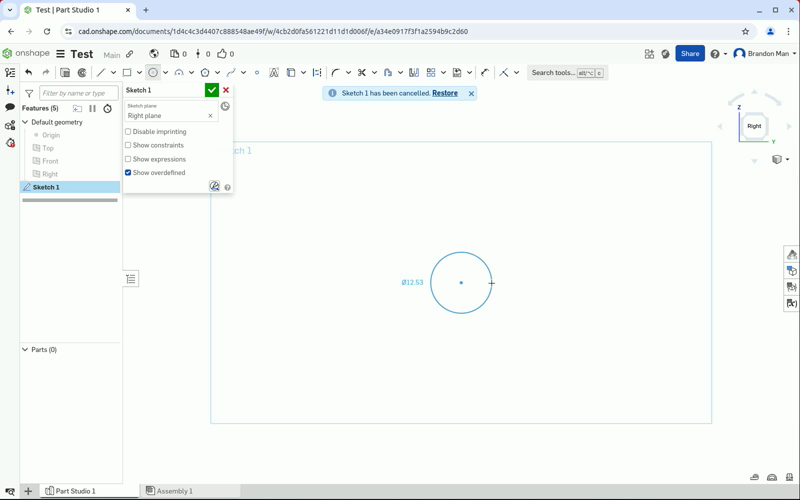
click(491, 282)
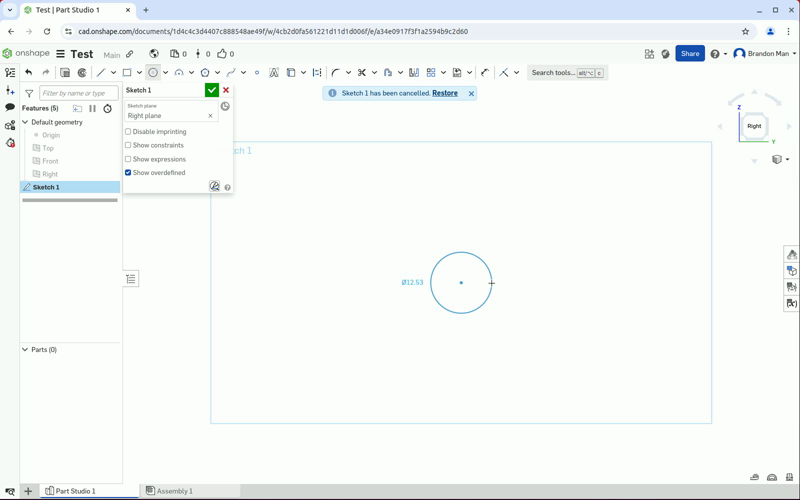
key(esc)
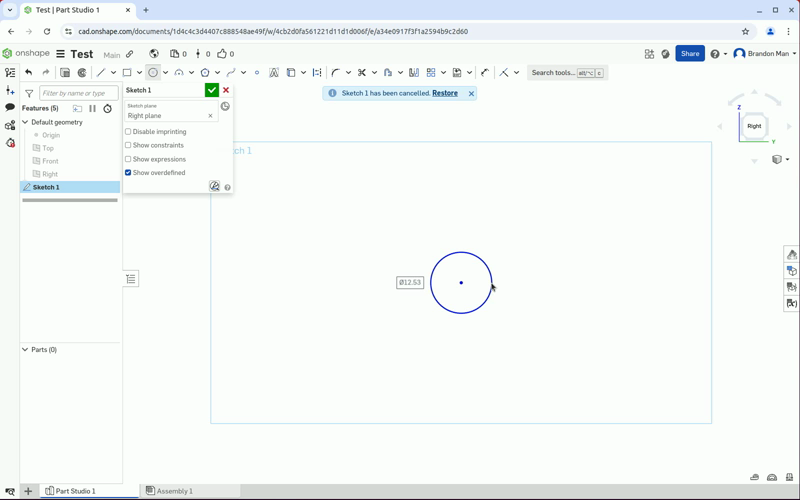
key(c)
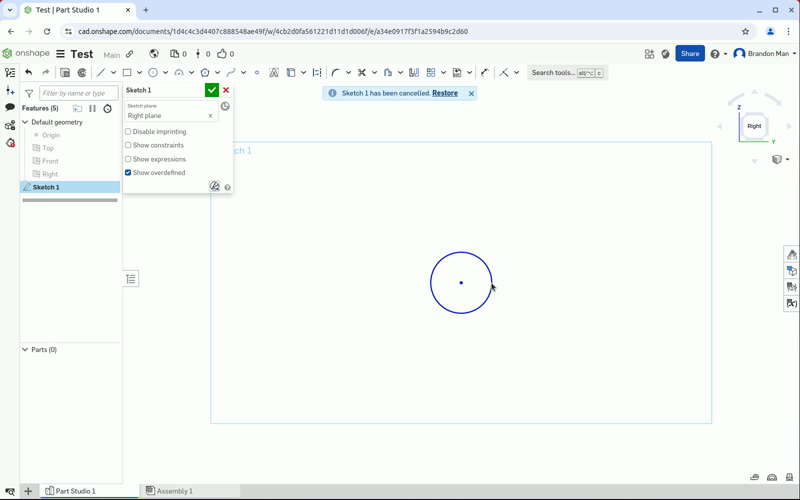
key_down(shift)
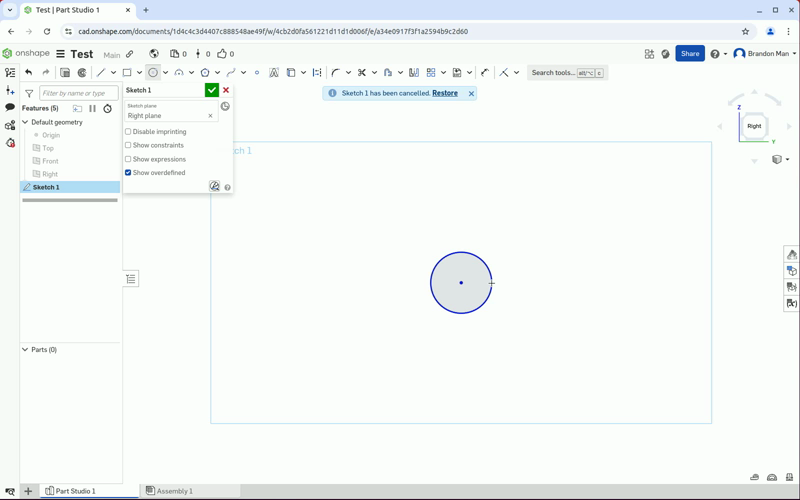
mouse_move(461, 282)
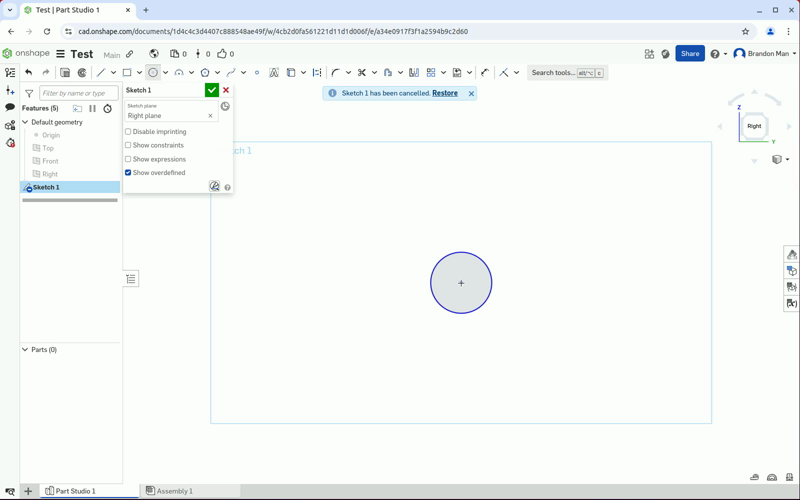
click(461, 282)
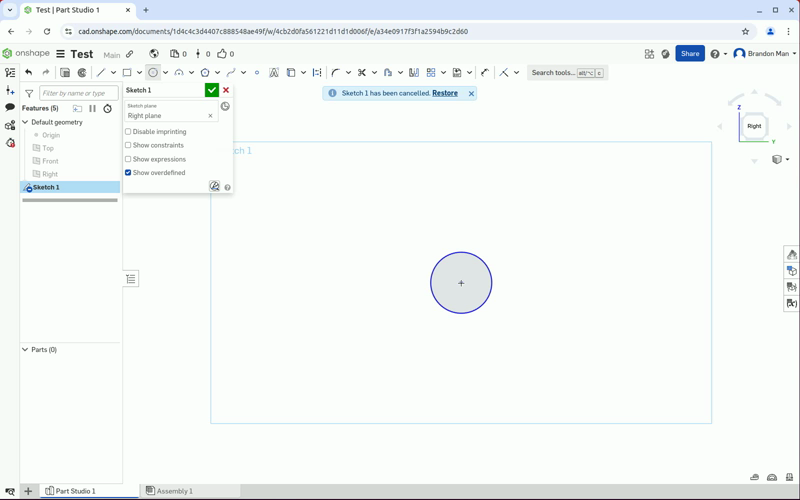
key_up(shift)
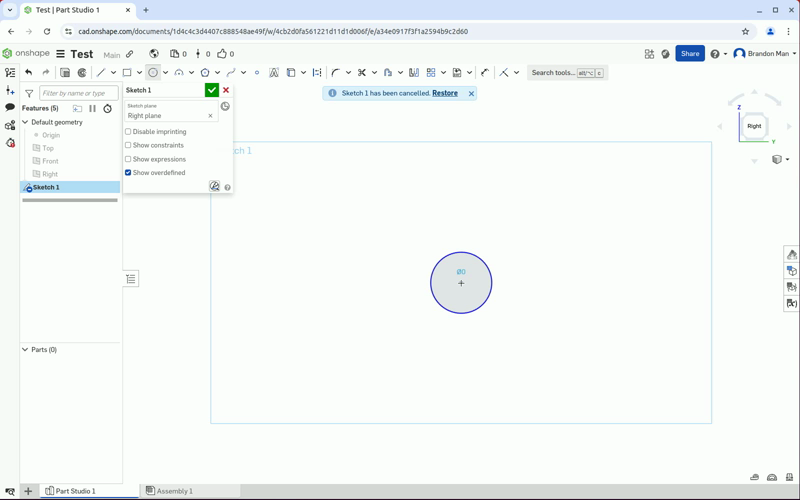
mouse_move(474, 282)
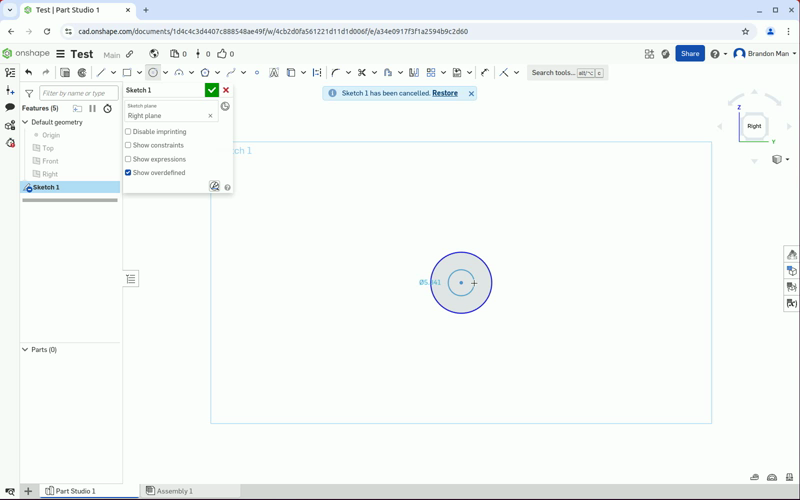
click(474, 282)
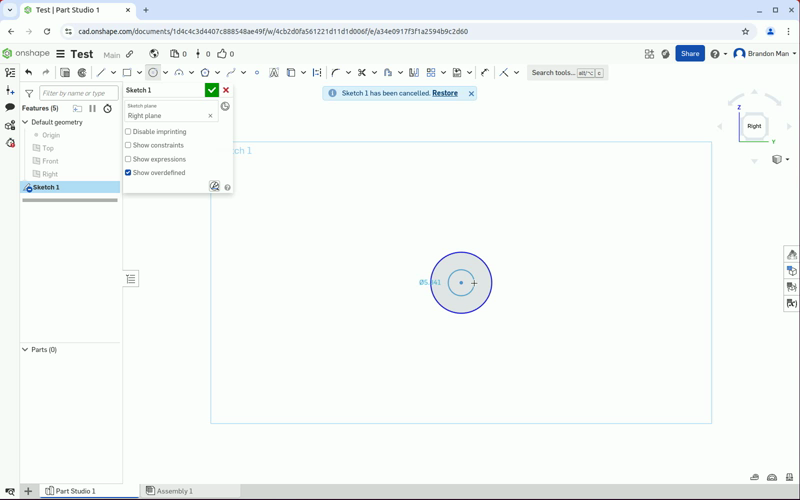
key(esc)
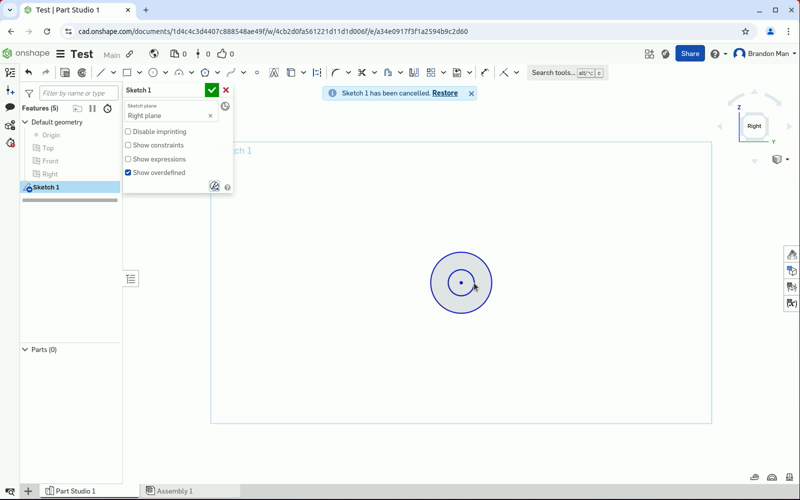
mouse_move(460, 308)
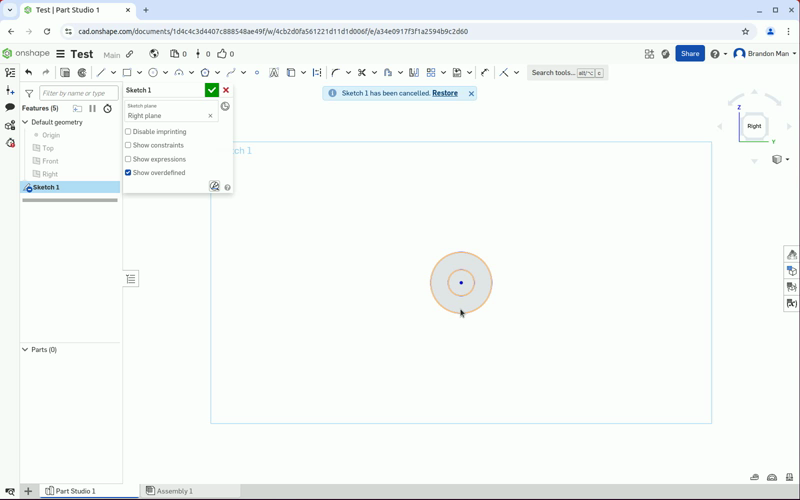
click(460, 308)
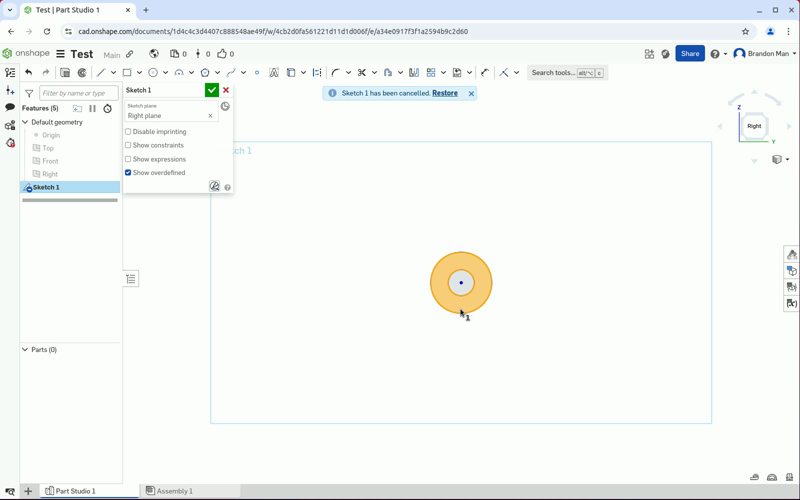
mouse_move(73, 352)
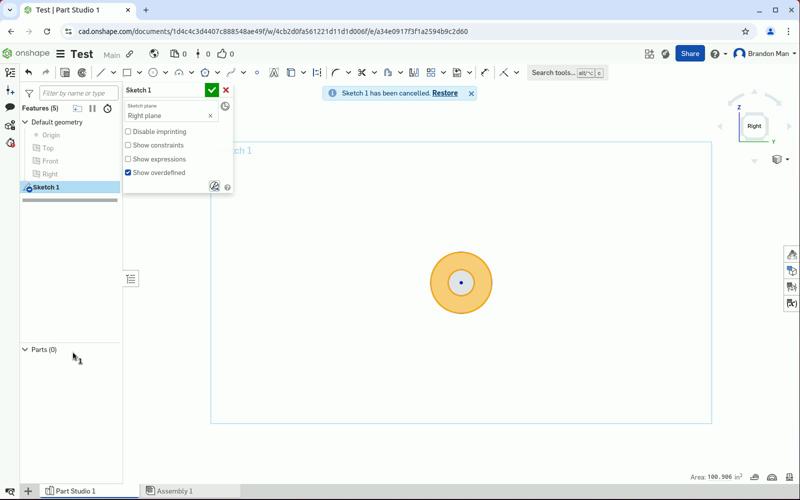
key(shift+y)
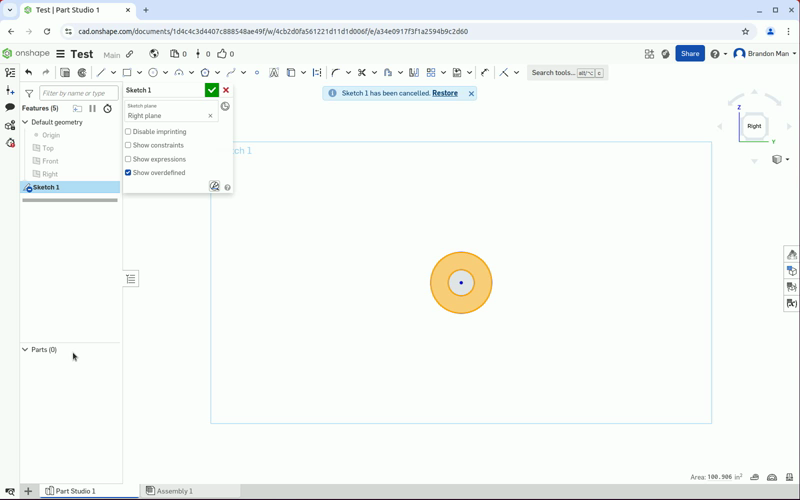
key(shift+e)
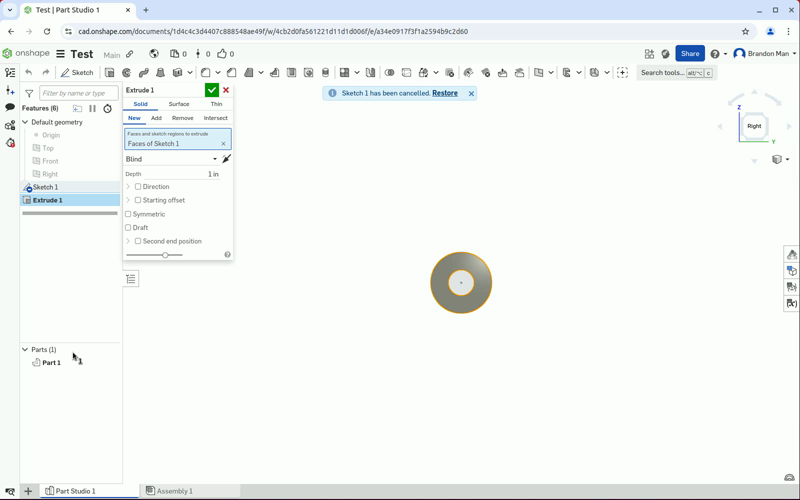
mouse_move(143, 106)
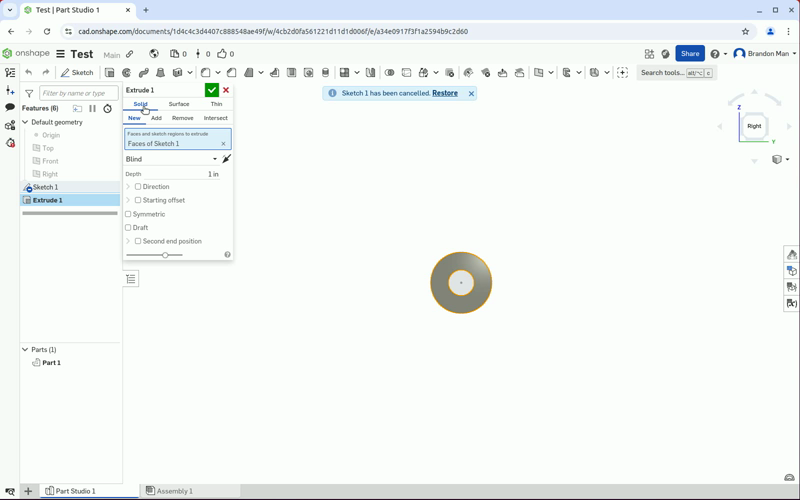
click(143, 106)
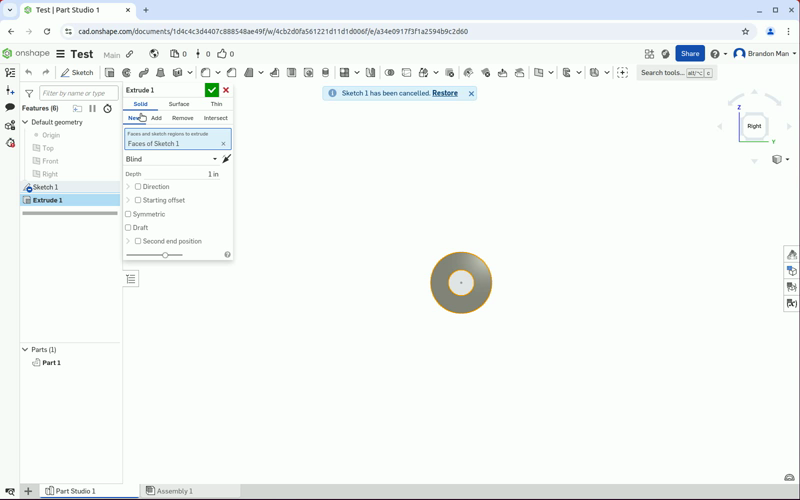
mouse_move(137, 120)
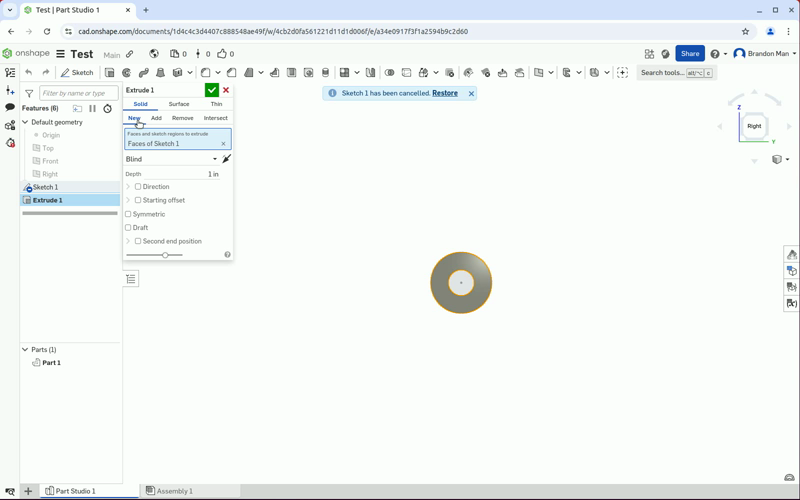
click(137, 120)
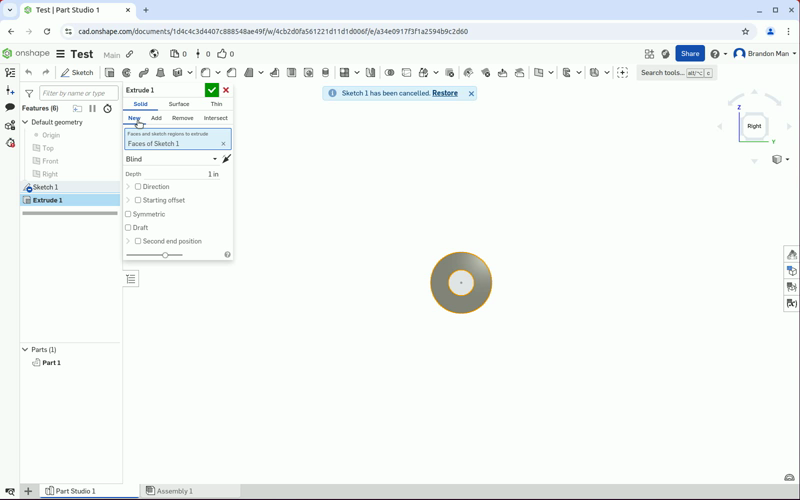
key(tab, 4)
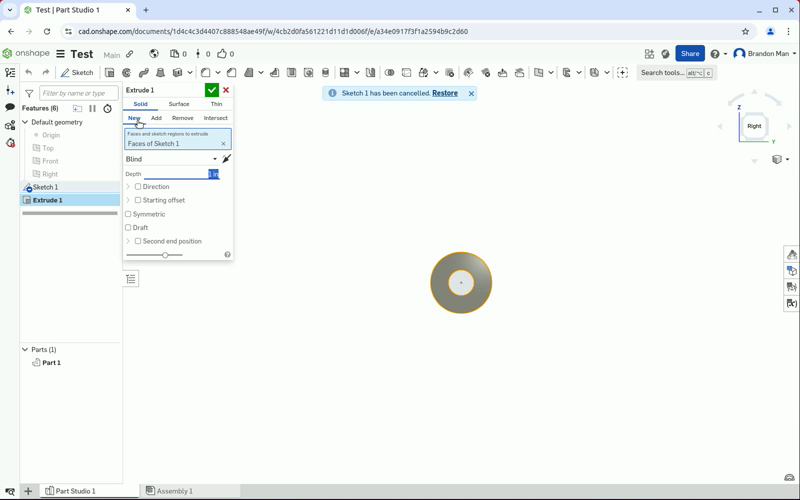
text(6.74)
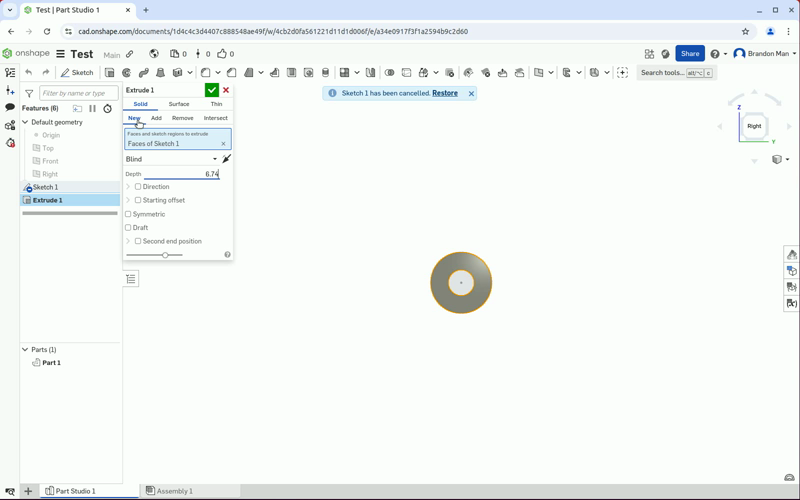
key(enter)
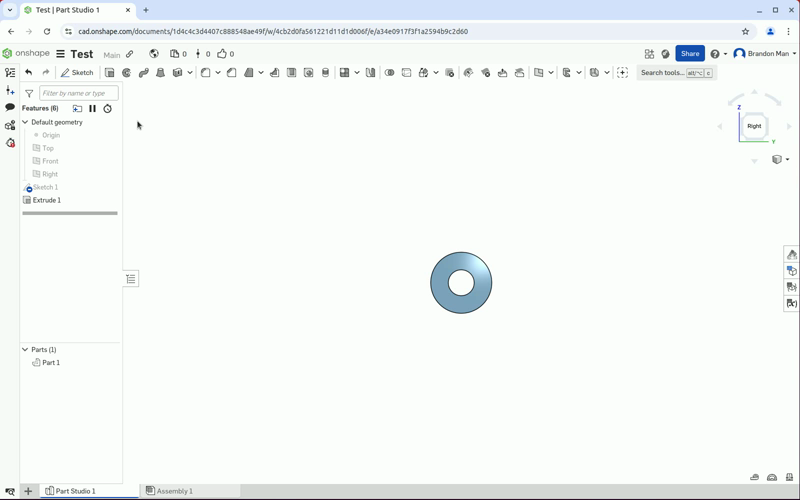
key(shift+h)
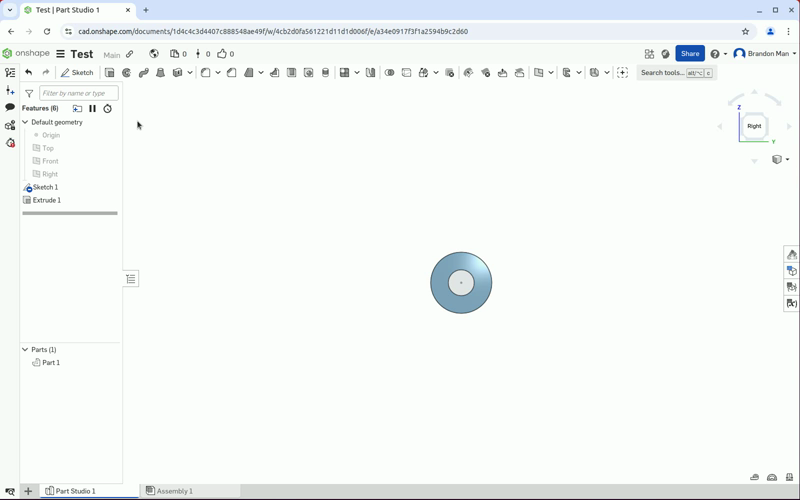
key(shift+h)
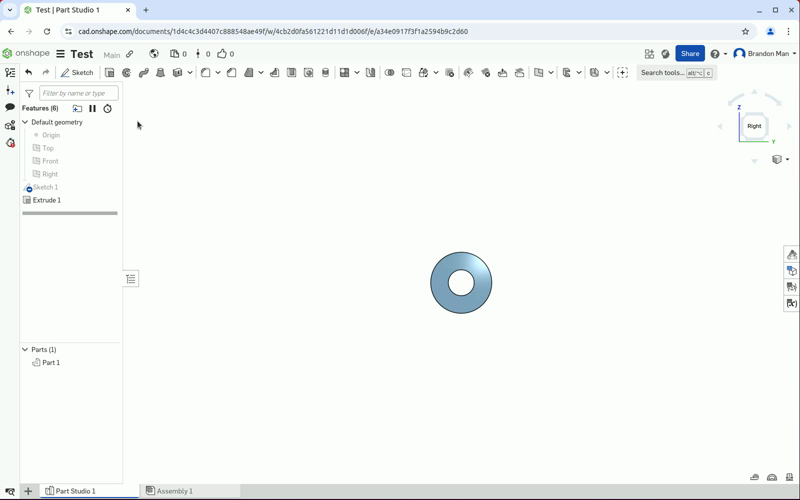
mouse_move(73, 189)
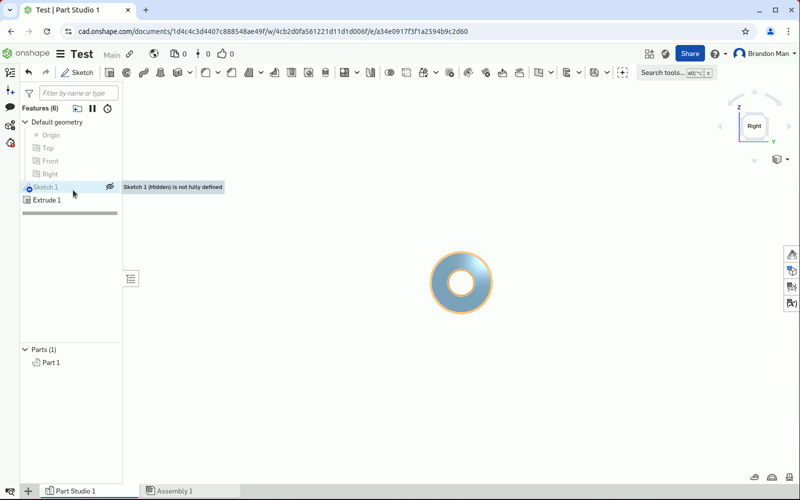
click(73, 189)
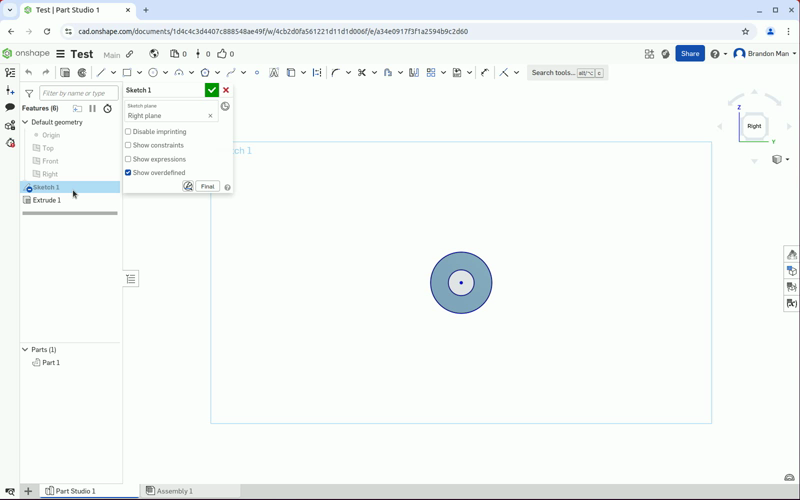
mouse_move(229, 92)
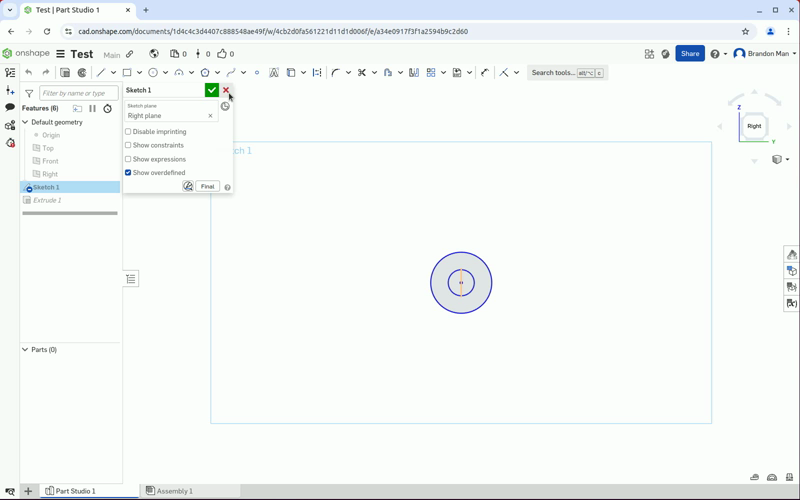
click(229, 92)
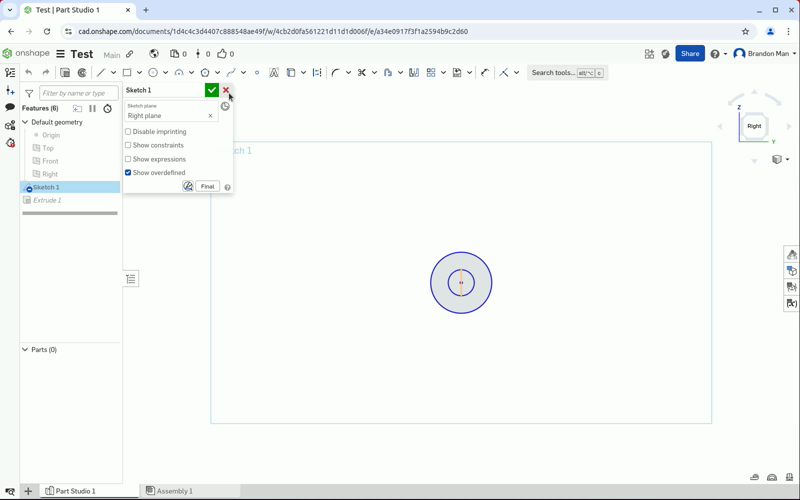
key(shift+s)
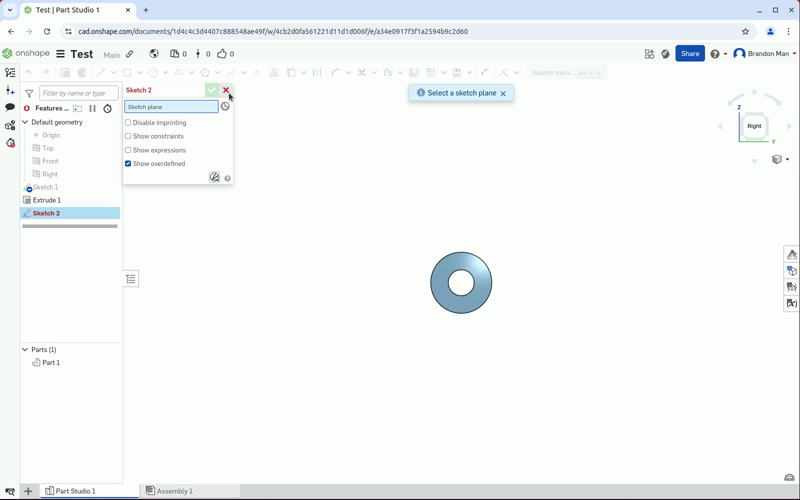
mouse_move(73, 176)
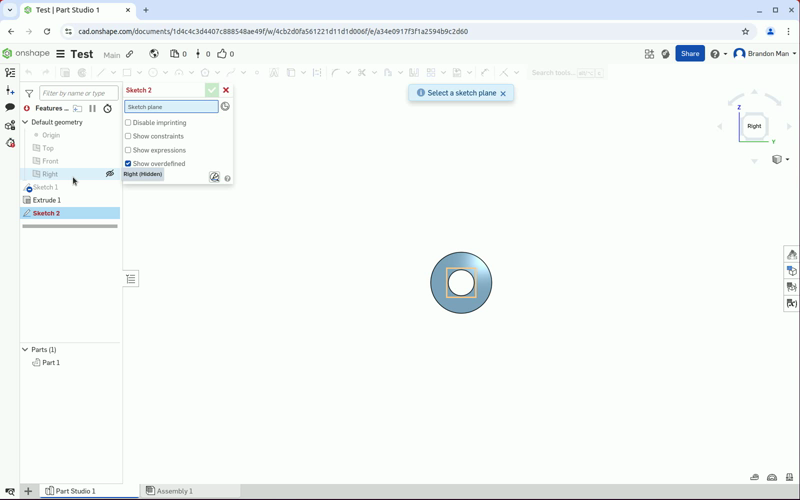
click(73, 176)
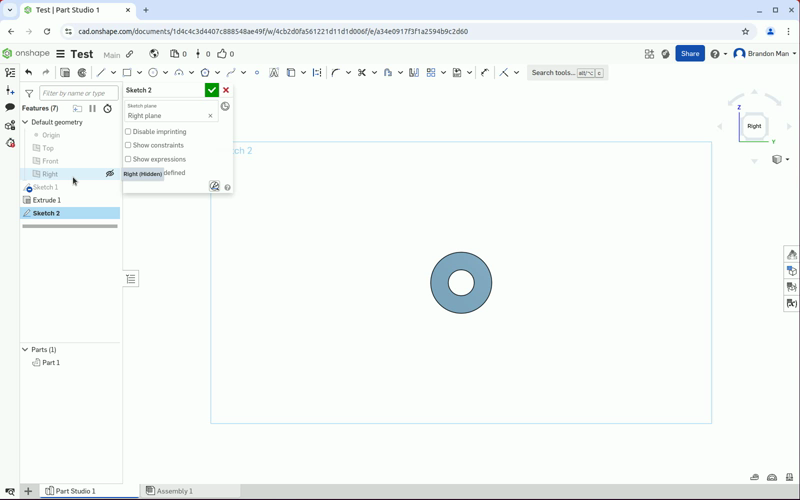
mouse_move(73, 352)
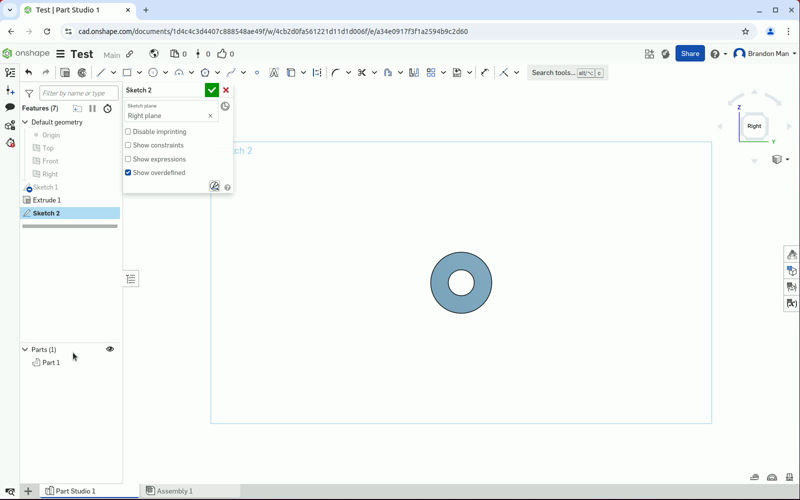
key(y)
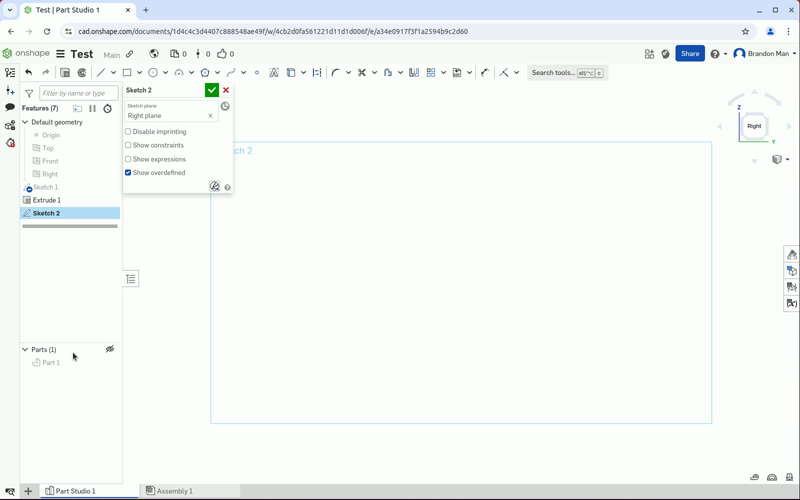
key(a)
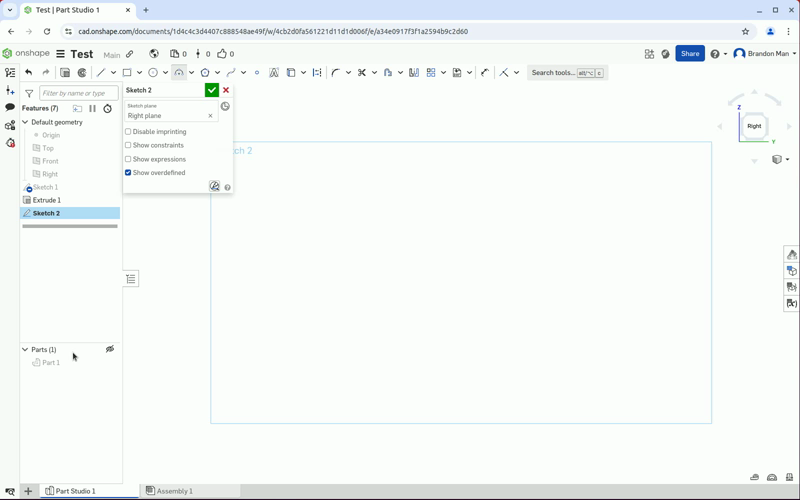
key_down(shift)
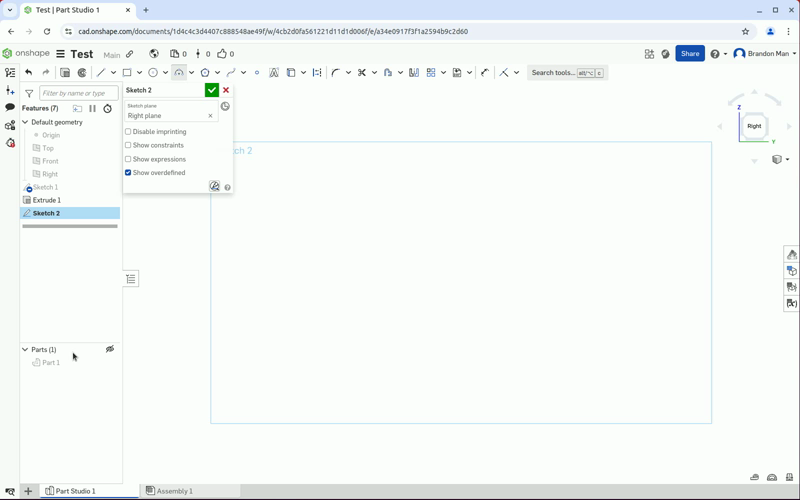
mouse_move(430, 282)
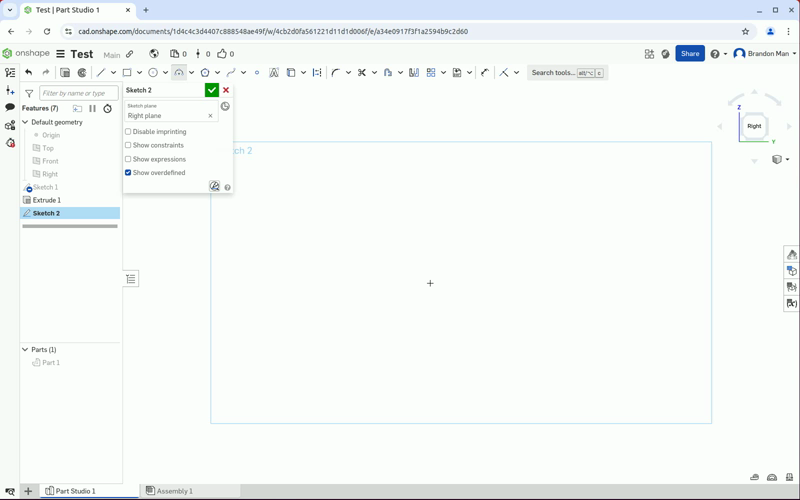
click(430, 282)
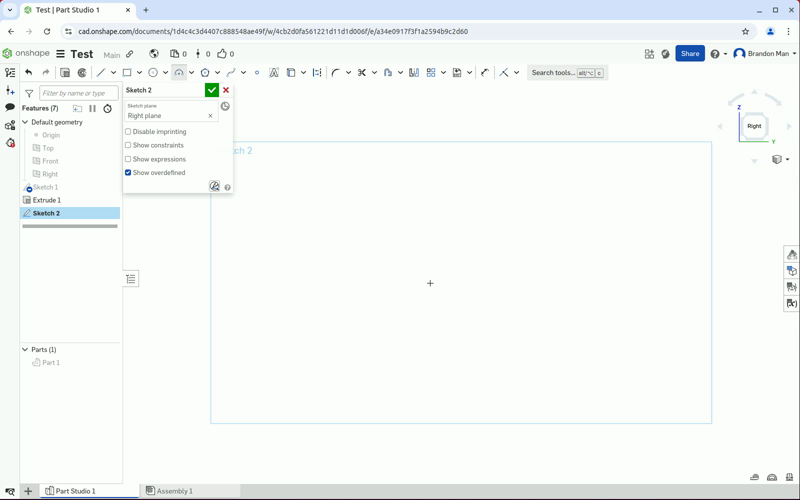
key_up(shift)
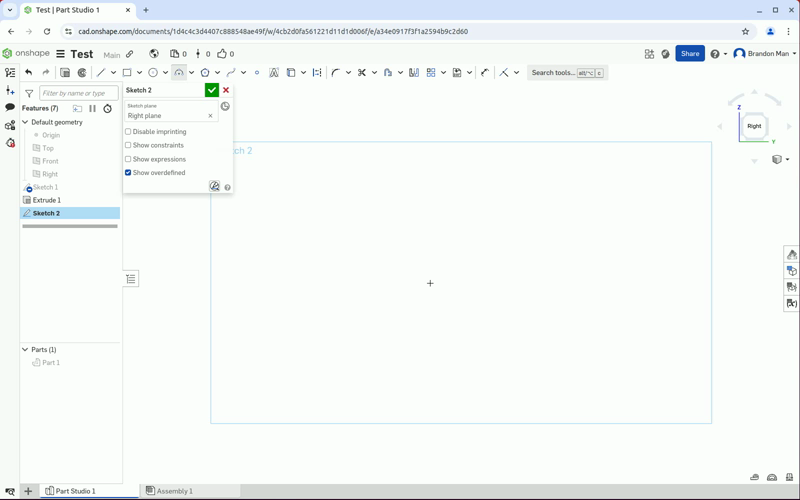
key_down(shift)
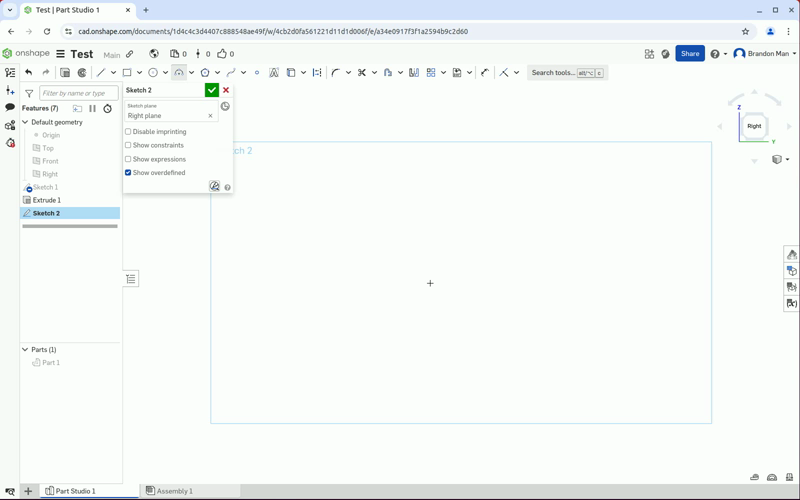
mouse_move(492, 282)
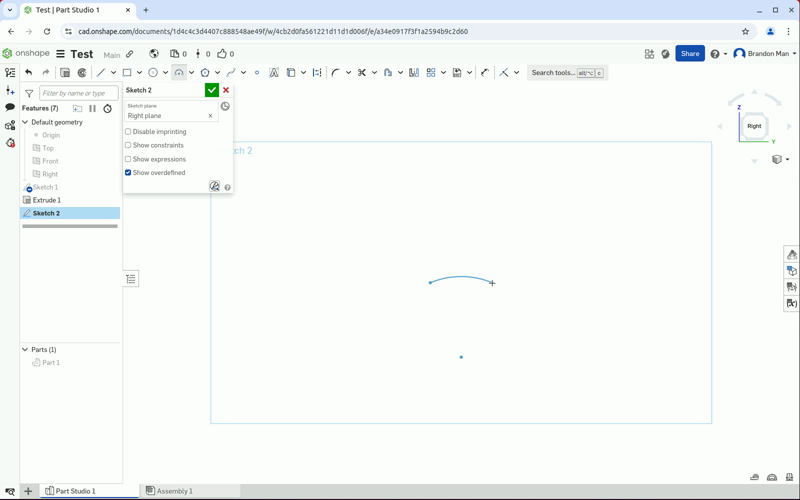
click(492, 282)
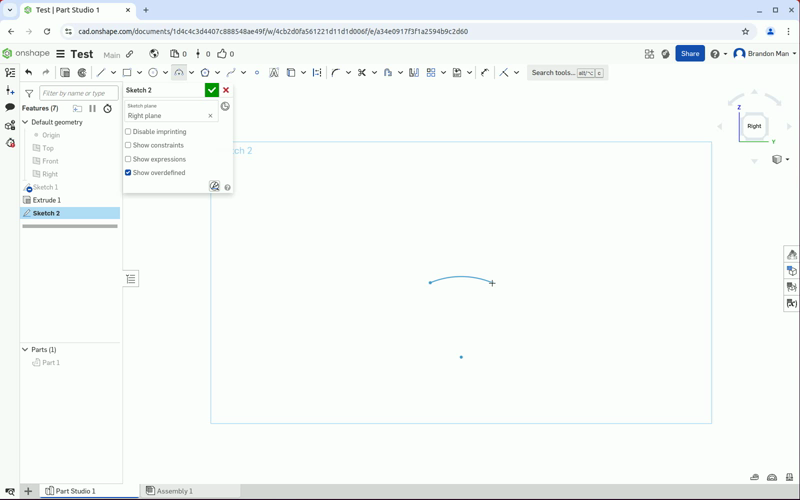
mouse_move(461, 252)
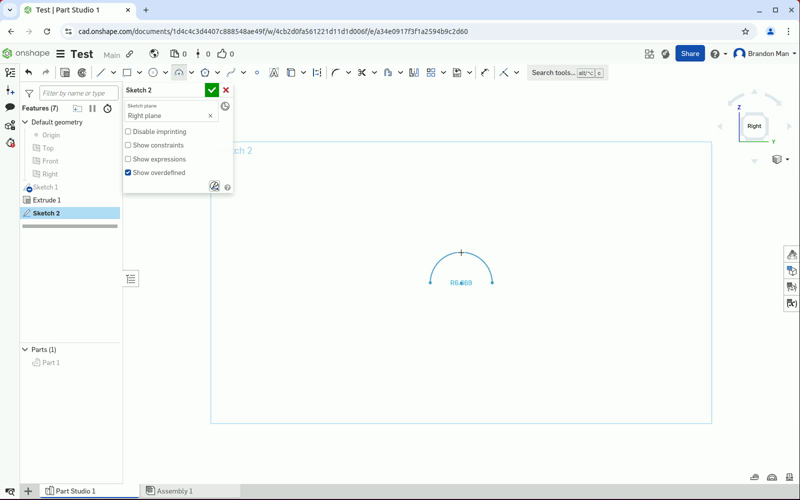
click(461, 252)
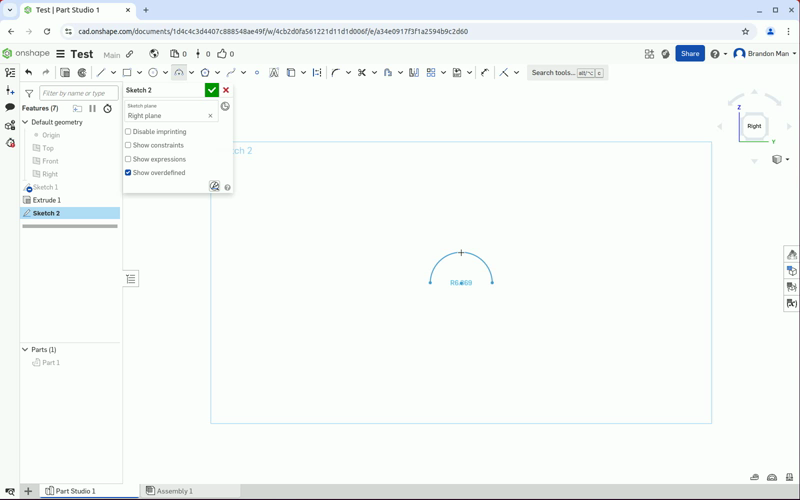
key_up(shift)
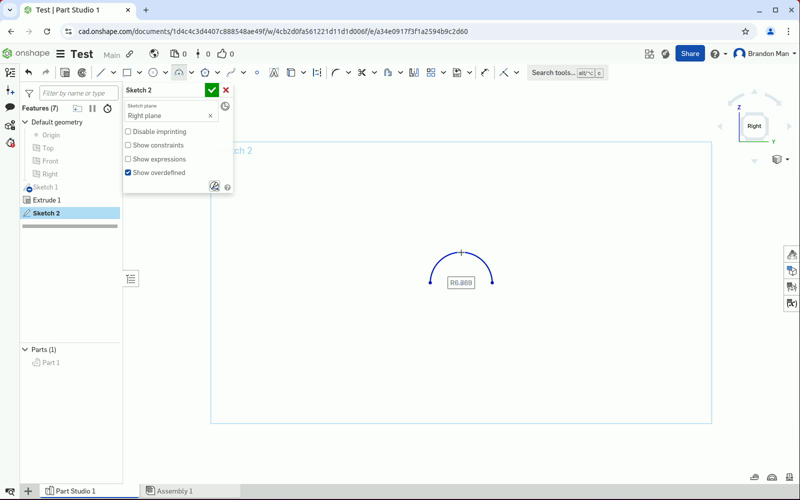
key(esc)
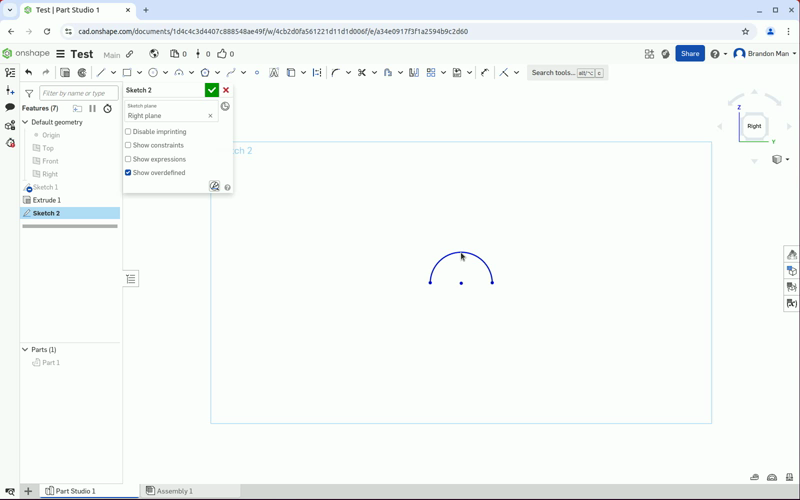
key(l)
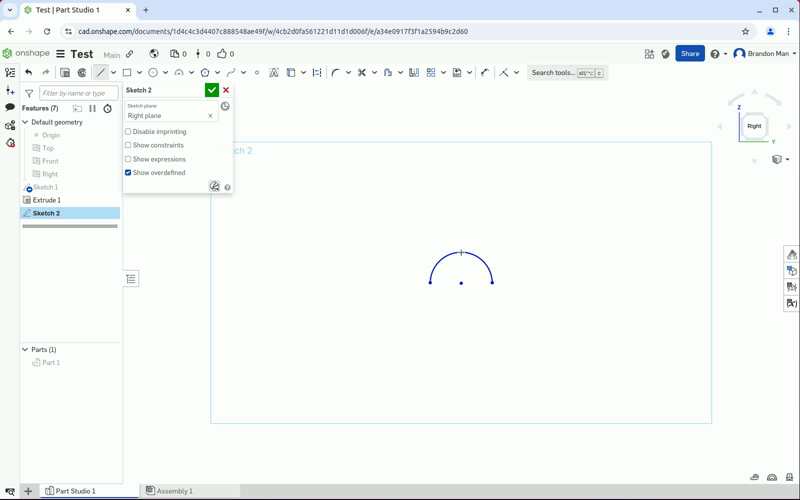
mouse_move(492, 282)
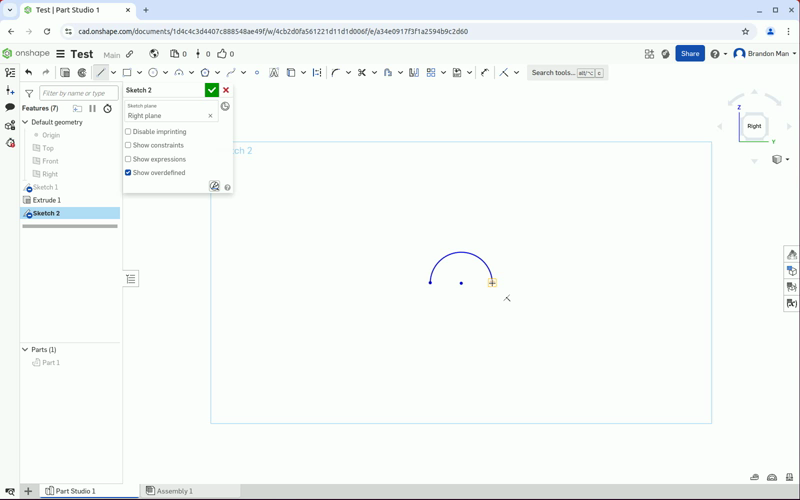
click(492, 282)
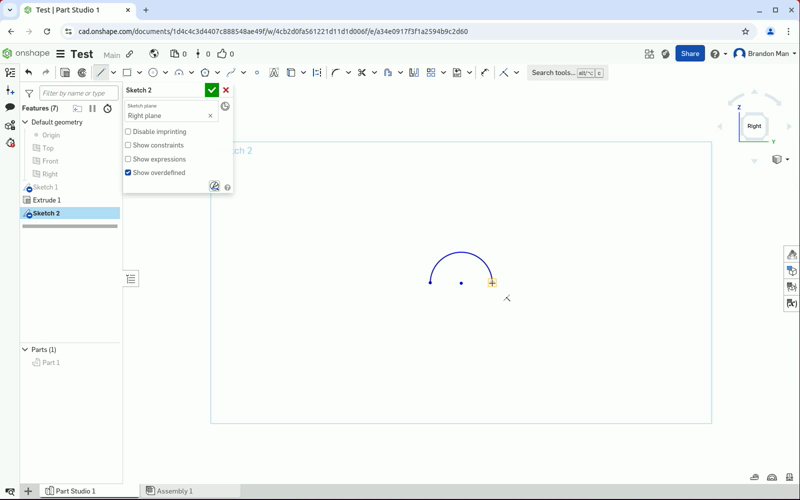
key_down(shift)
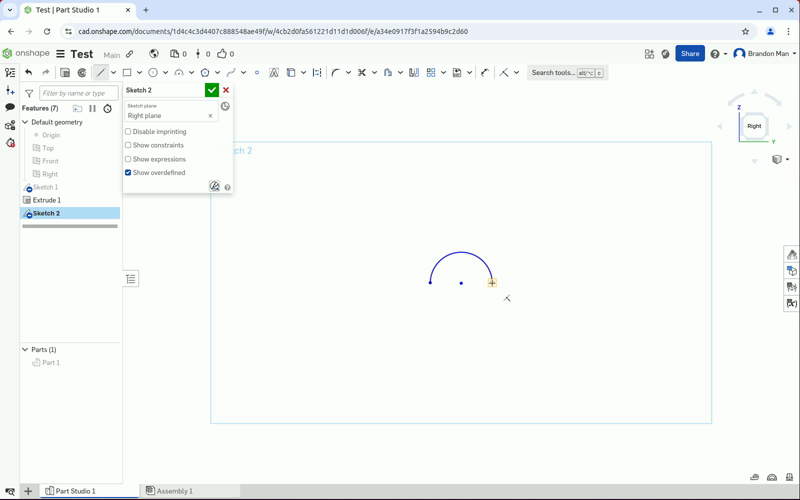
mouse_move(492, 200)
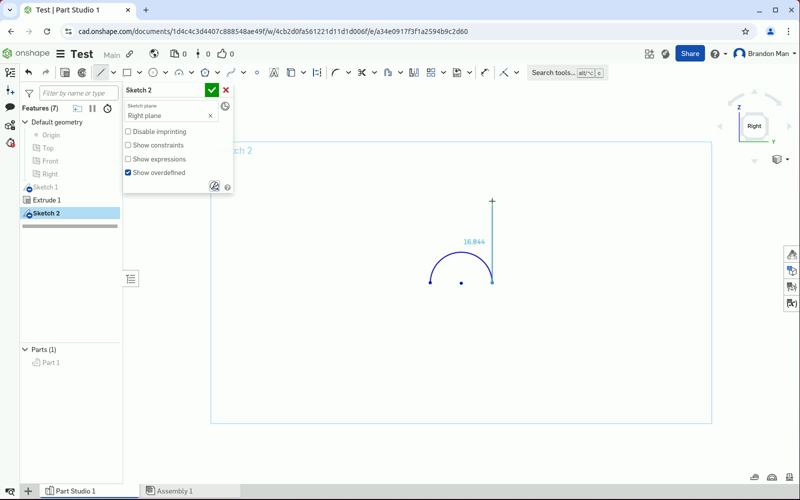
click(492, 200)
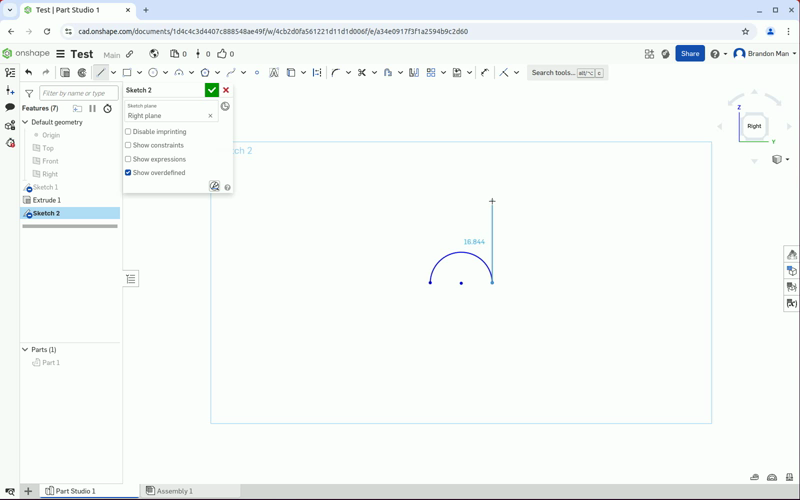
key_up(shift)
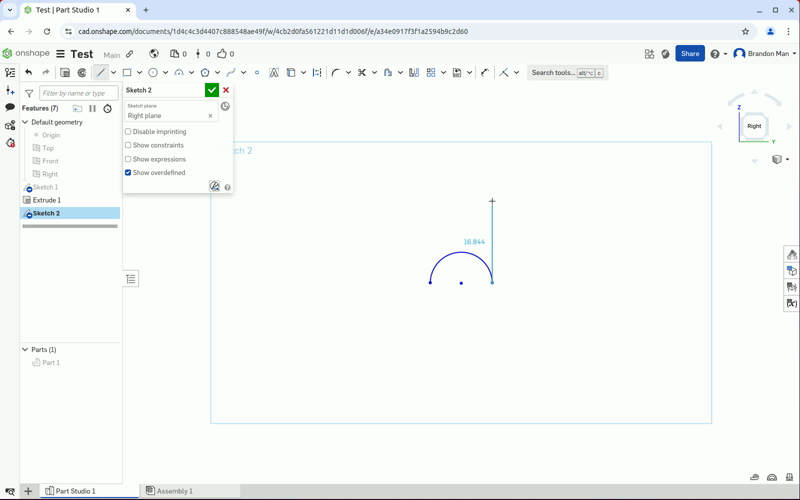
key(esc)
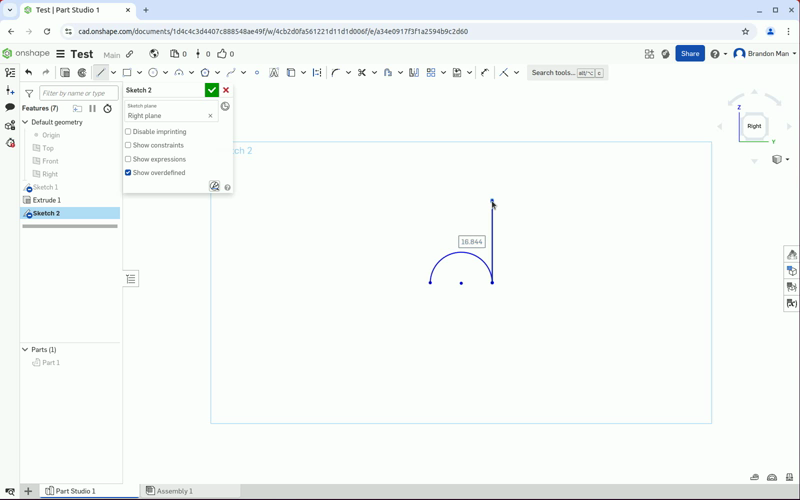
key(a)
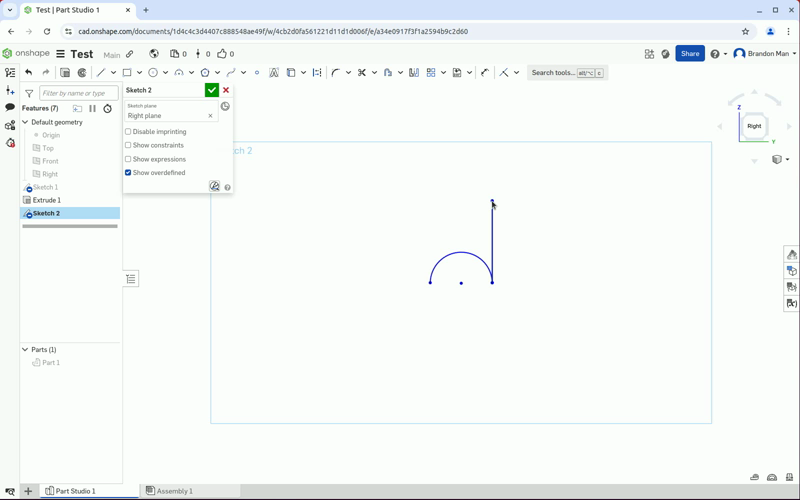
mouse_move(492, 200)
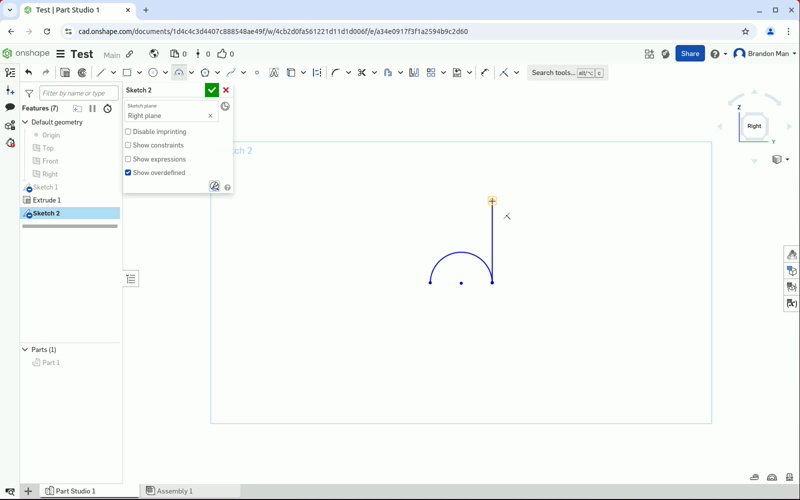
click(492, 200)
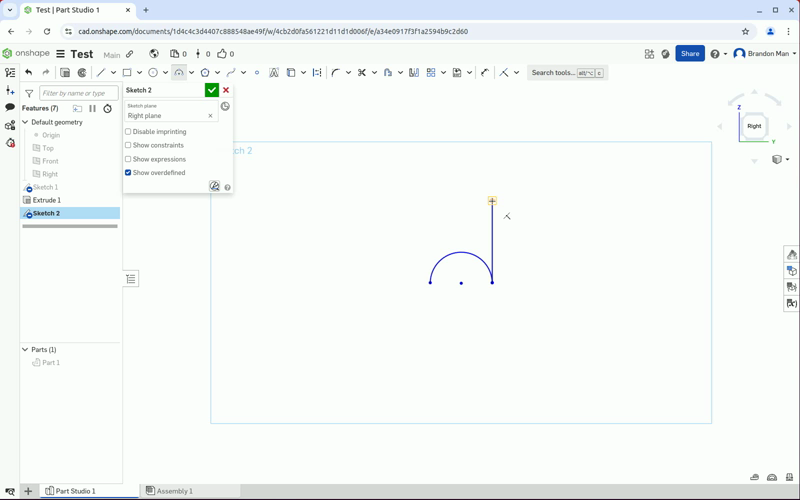
key_down(shift)
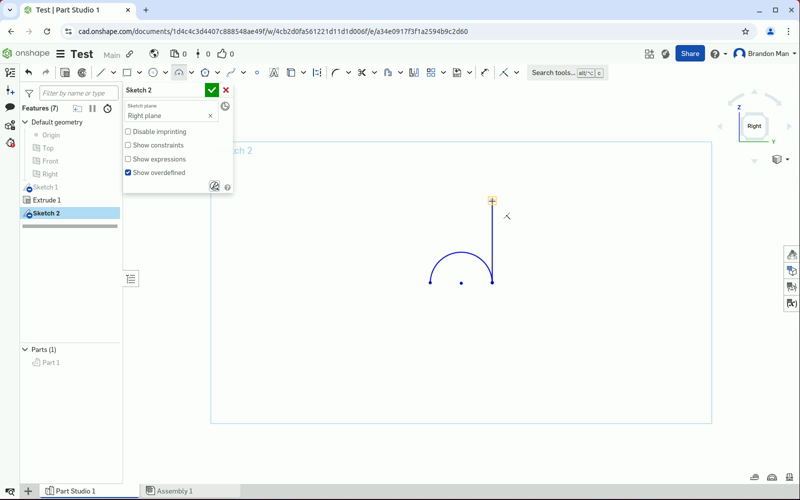
mouse_move(430, 200)
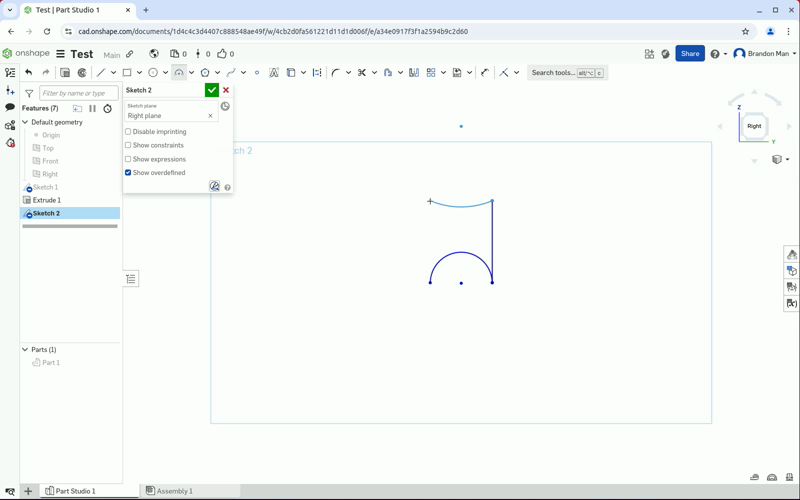
click(430, 200)
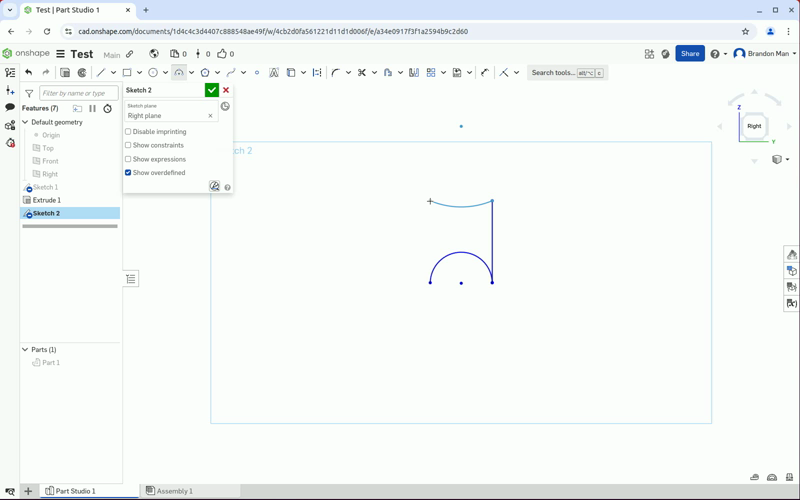
mouse_move(461, 231)
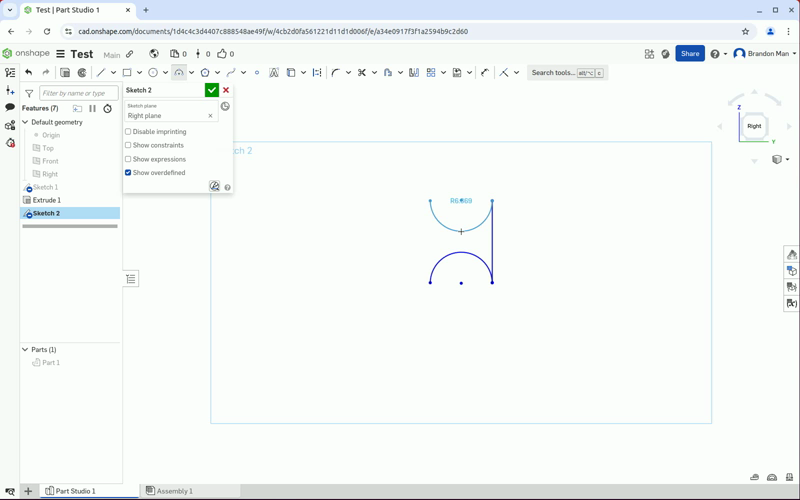
click(461, 231)
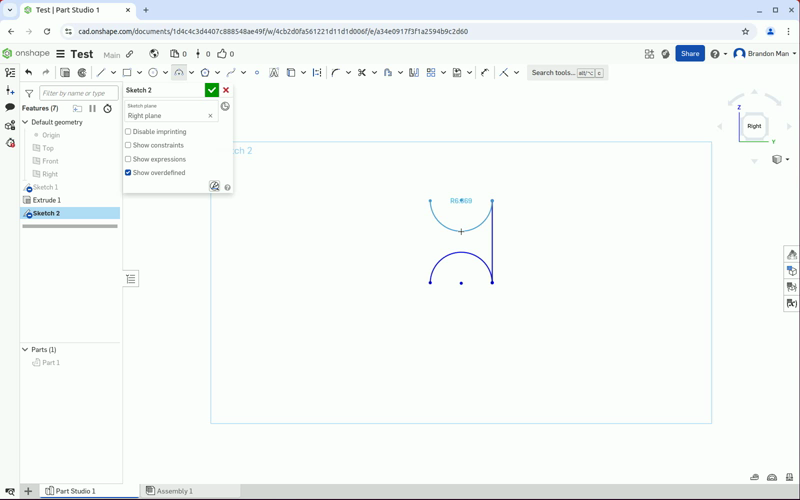
key_up(shift)
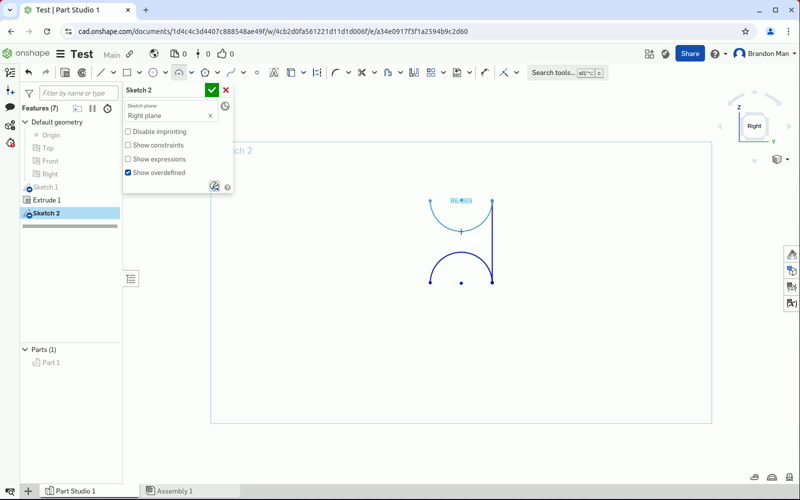
key(esc)
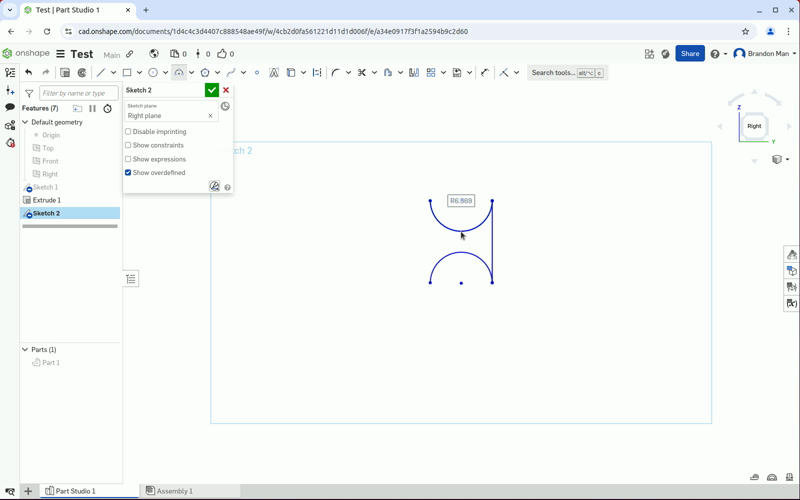
key(l)
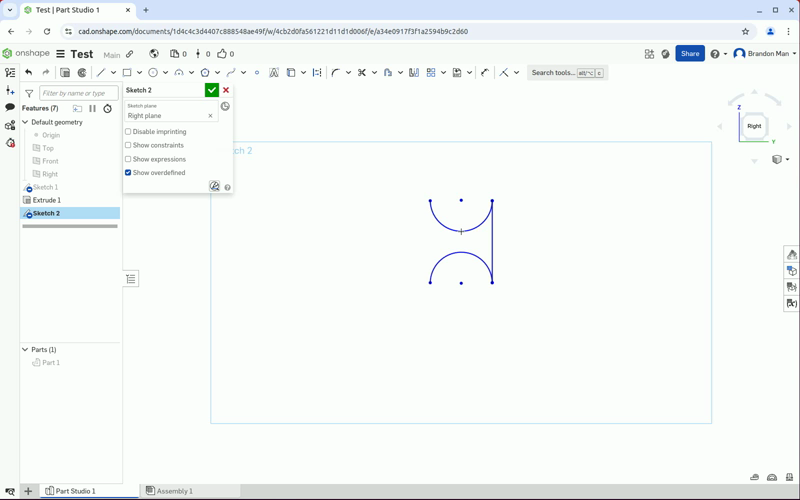
mouse_move(430, 200)
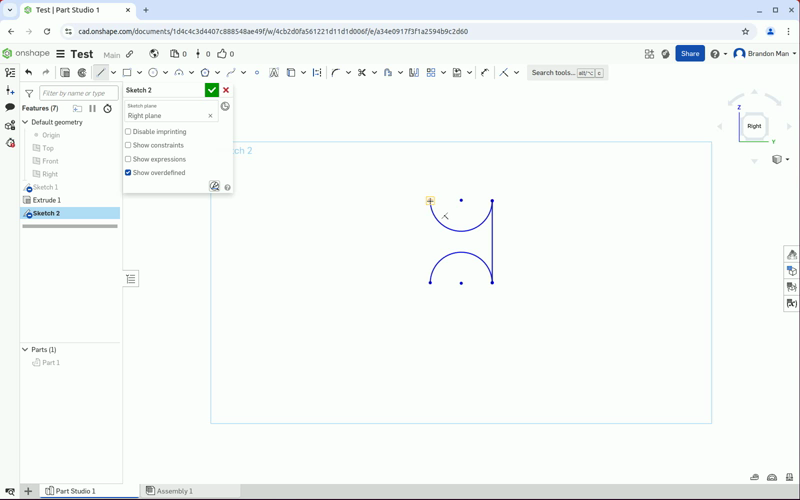
click(430, 200)
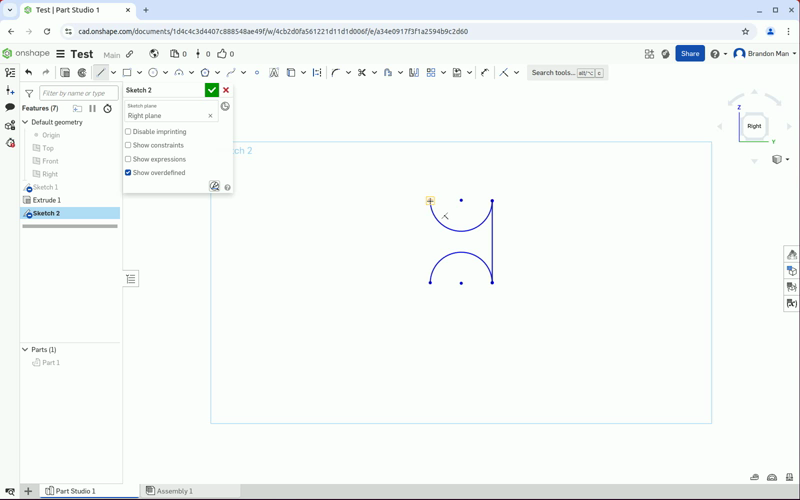
key_down(shift)
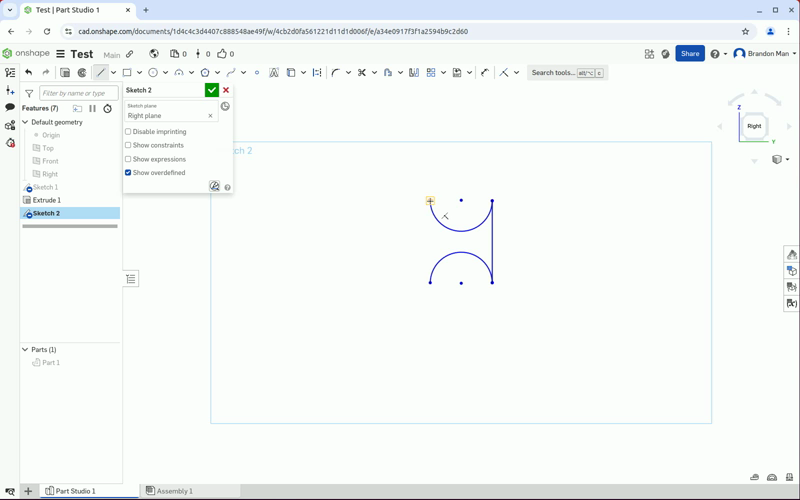
mouse_move(430, 282)
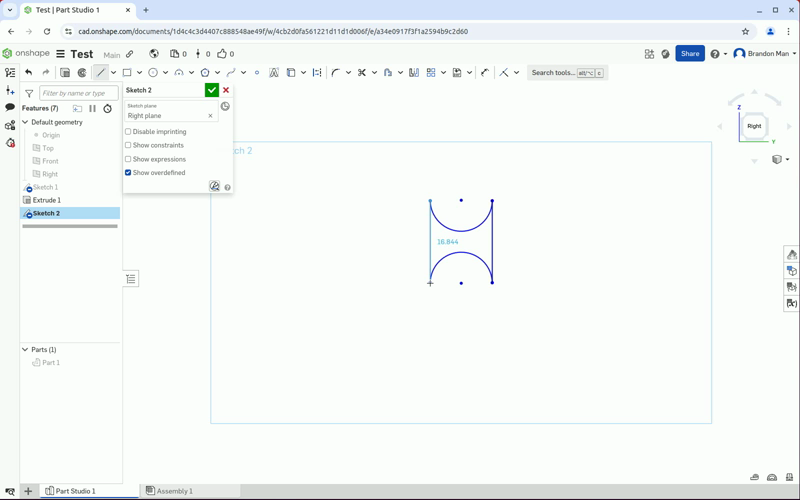
key_up(shift)
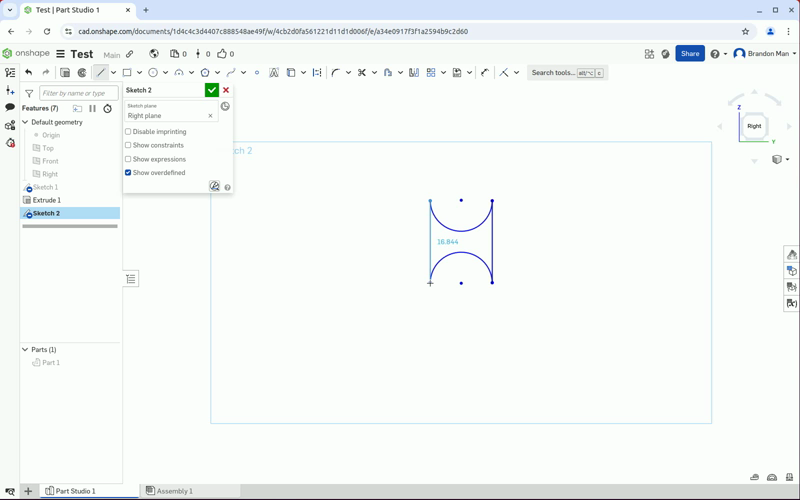
click(430, 282)
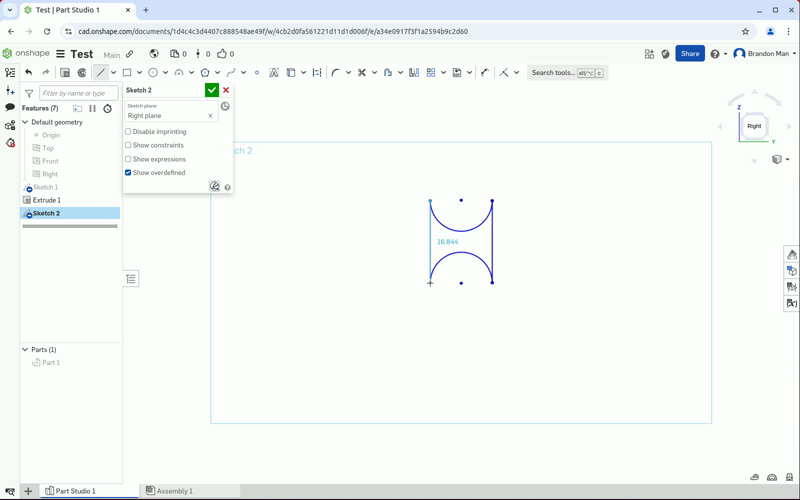
key(esc)
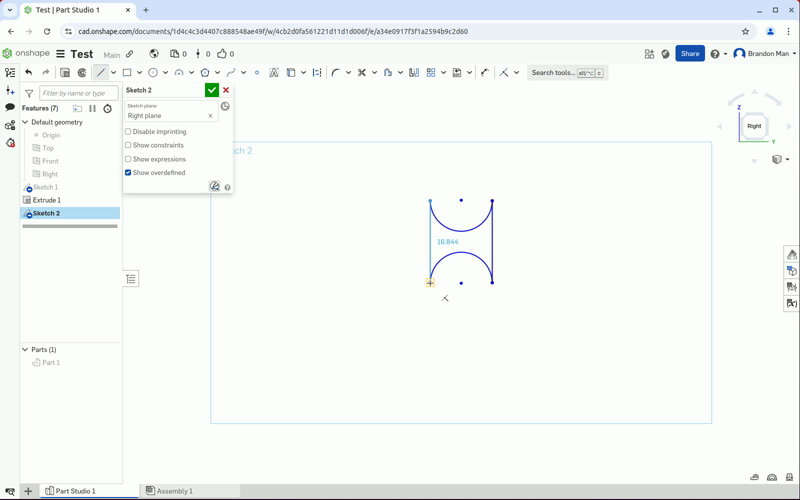
mouse_move(448, 208)
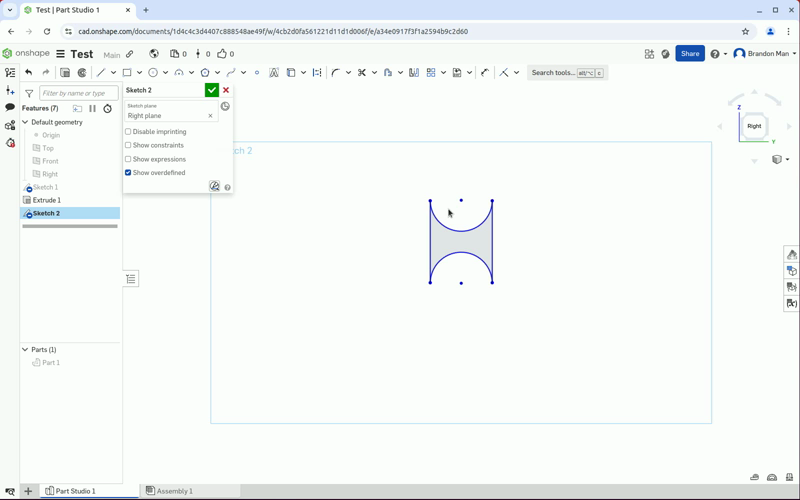
scroll(6)
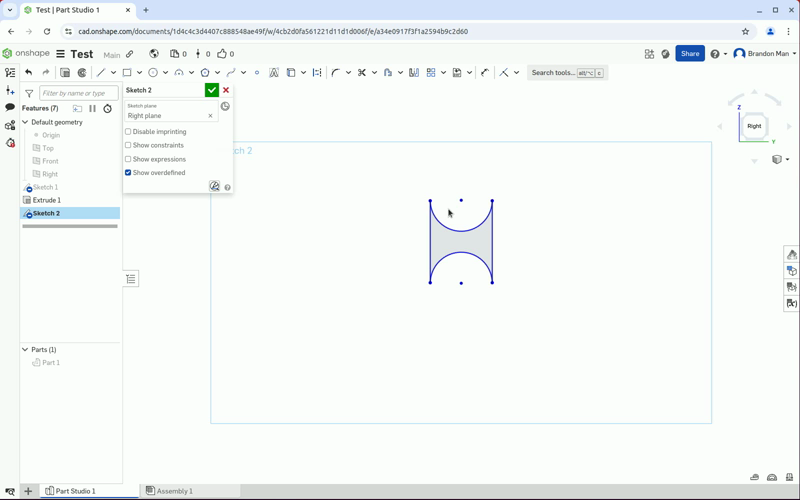
scroll(6)
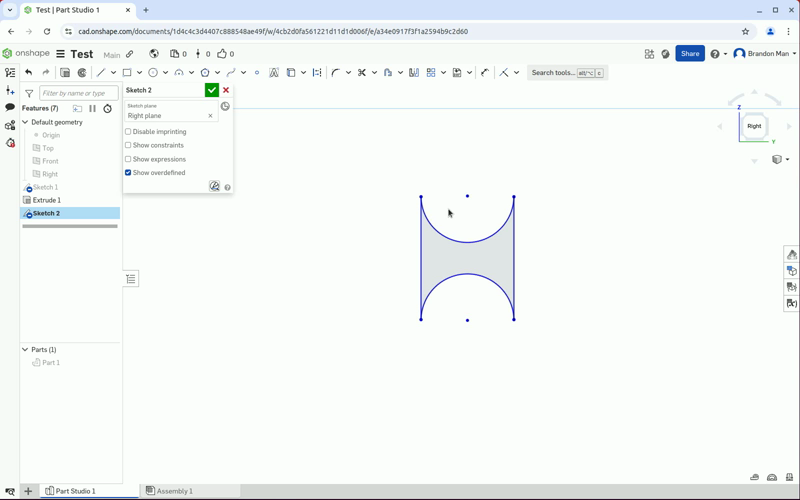
scroll(6)
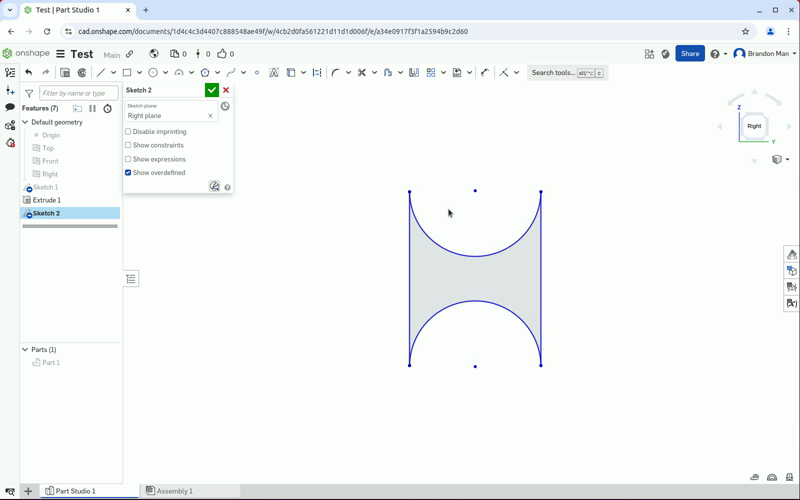
scroll(6)
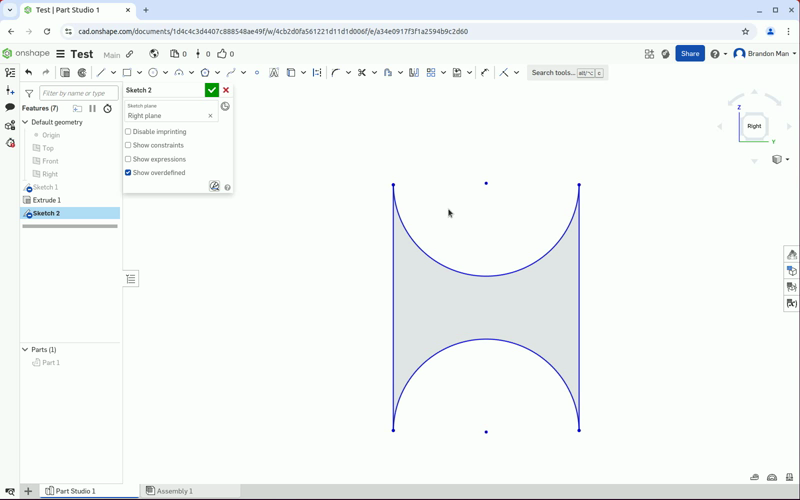
scroll(6)
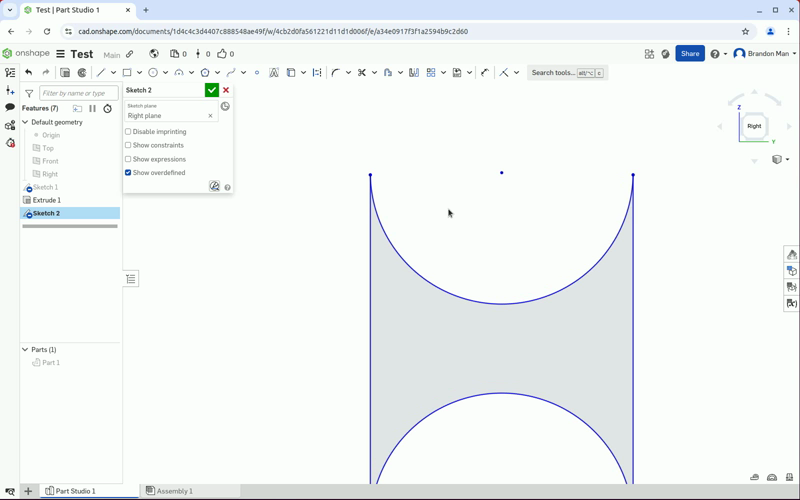
scroll(6)
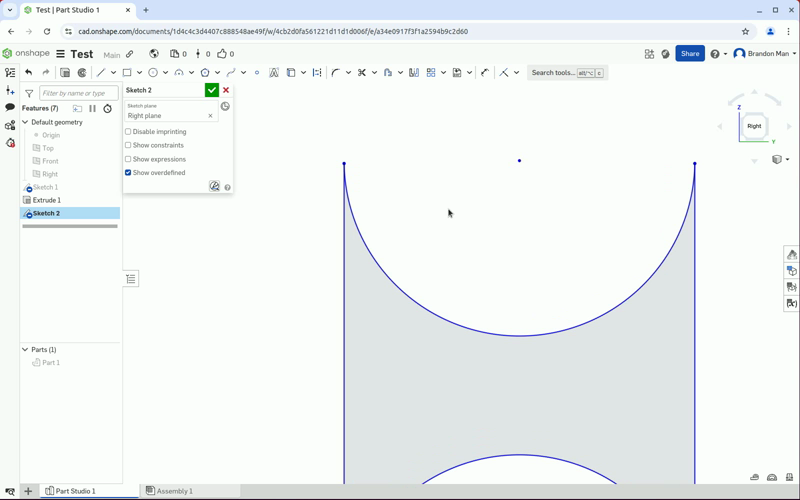
scroll(6)
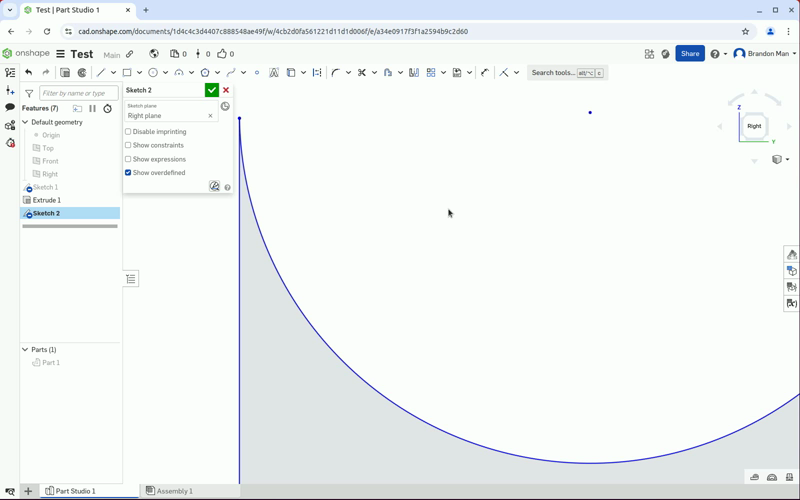
click(448, 208)
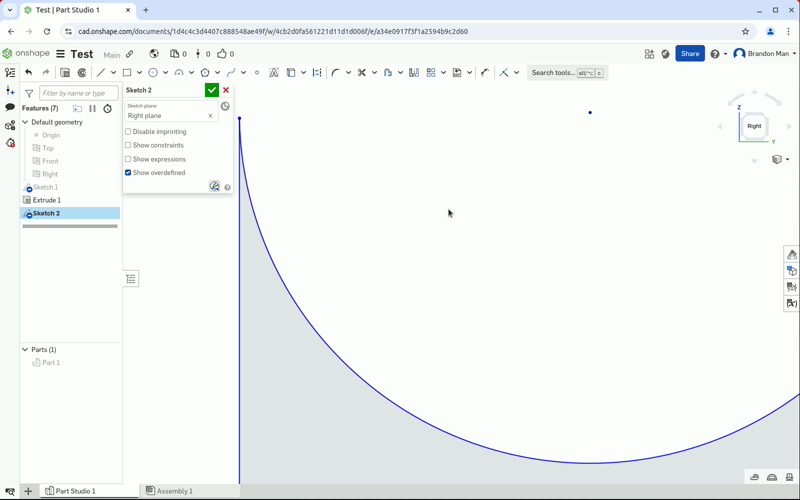
scroll(-6)
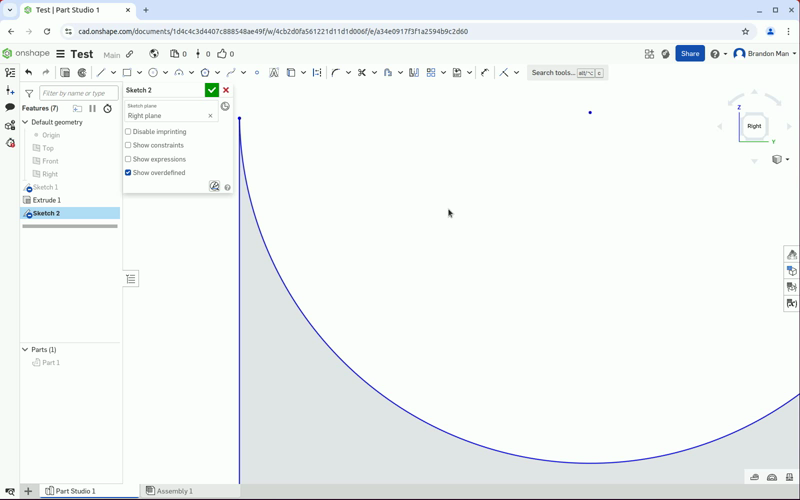
scroll(-6)
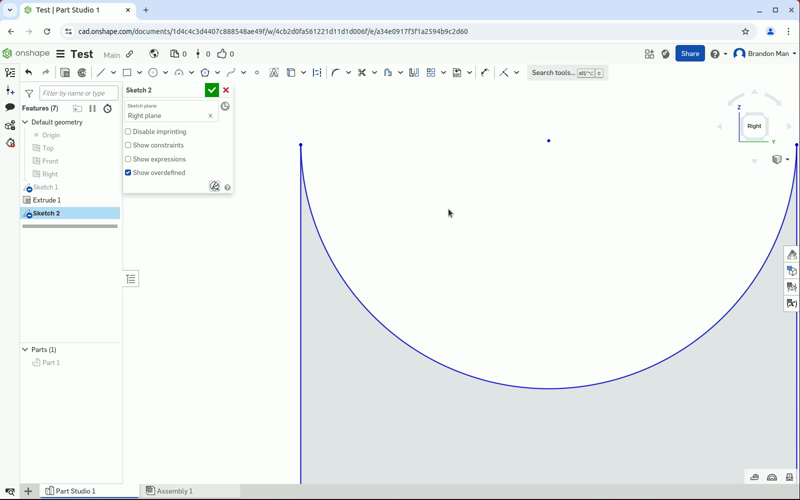
scroll(-6)
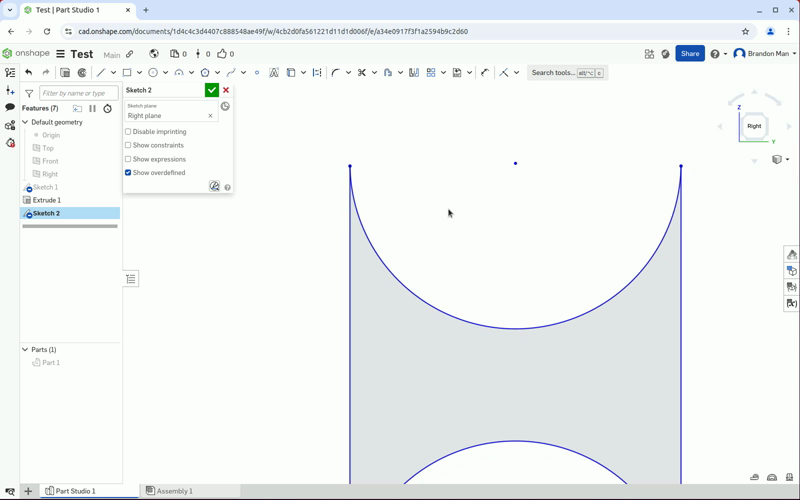
scroll(-6)
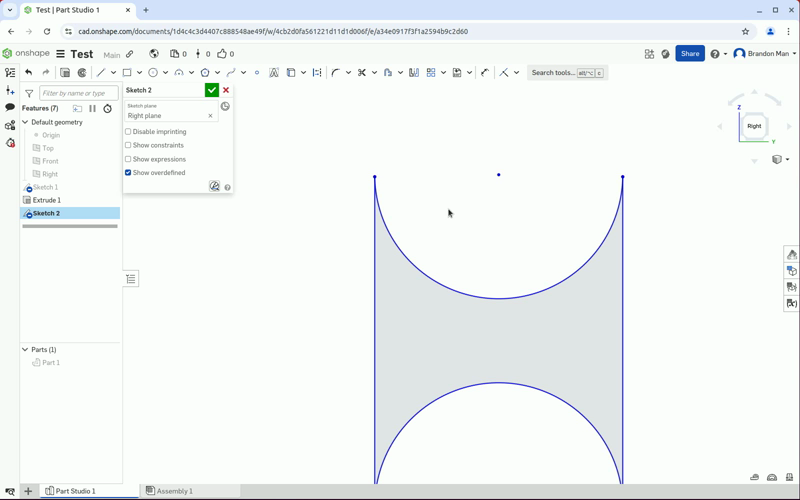
scroll(-6)
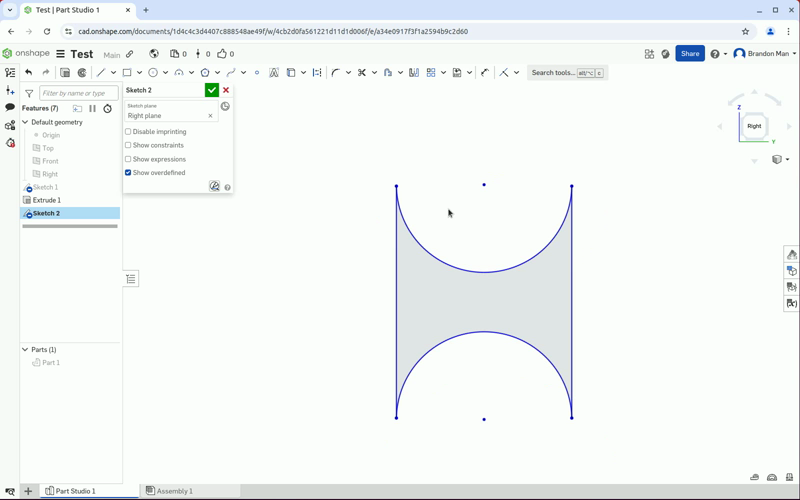
scroll(-6)
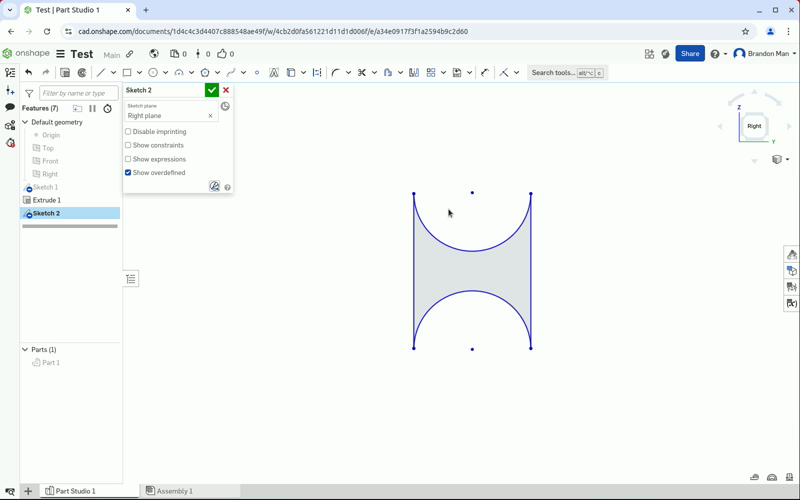
scroll(-6)
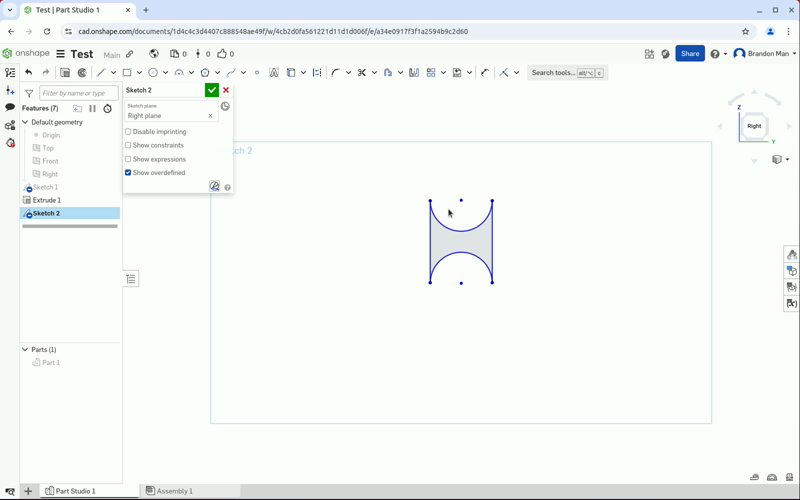
mouse_move(73, 352)
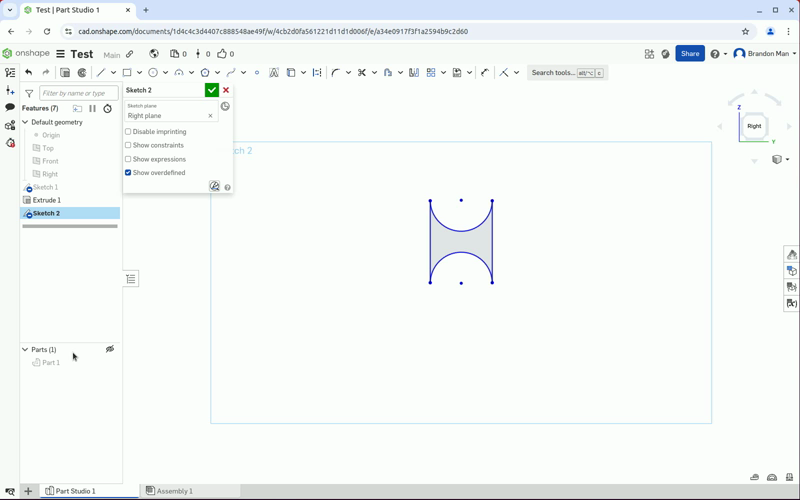
key(shift+y)
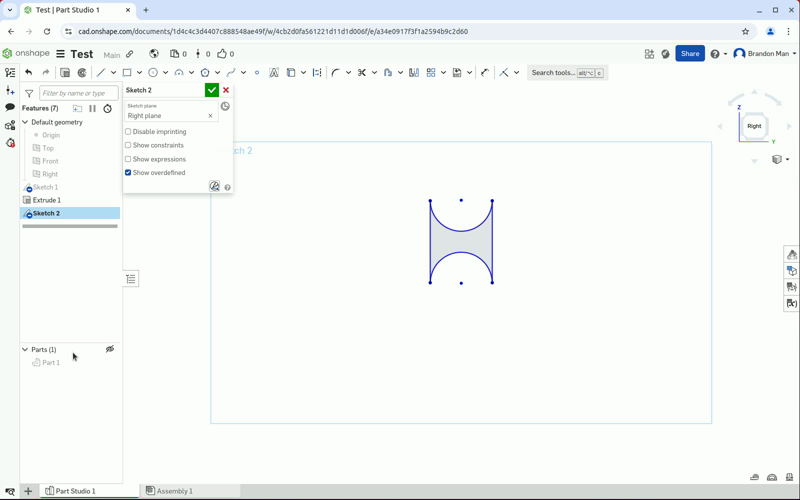
key(shift+e)
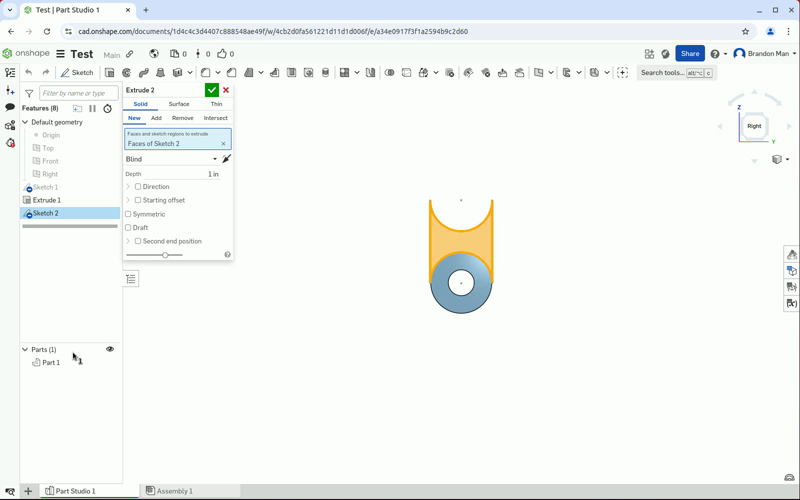
mouse_move(143, 106)
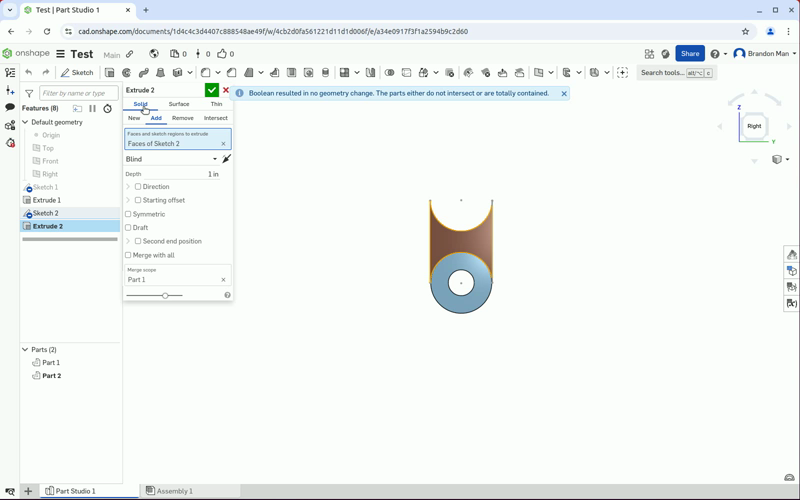
click(143, 106)
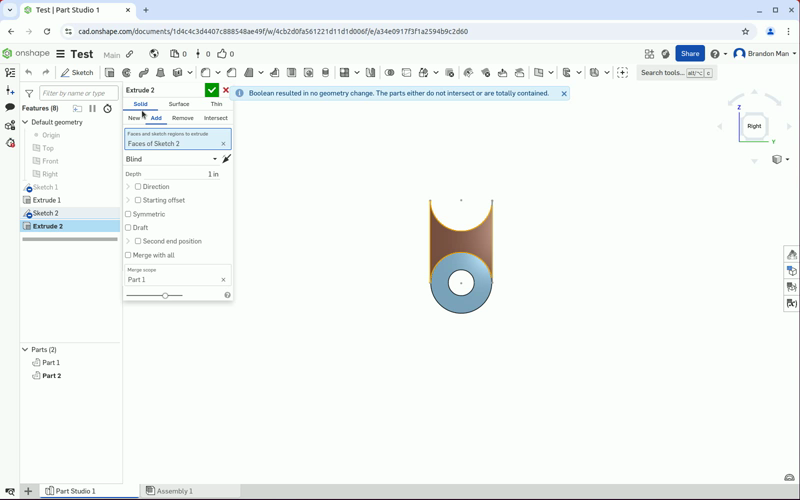
mouse_move(137, 120)
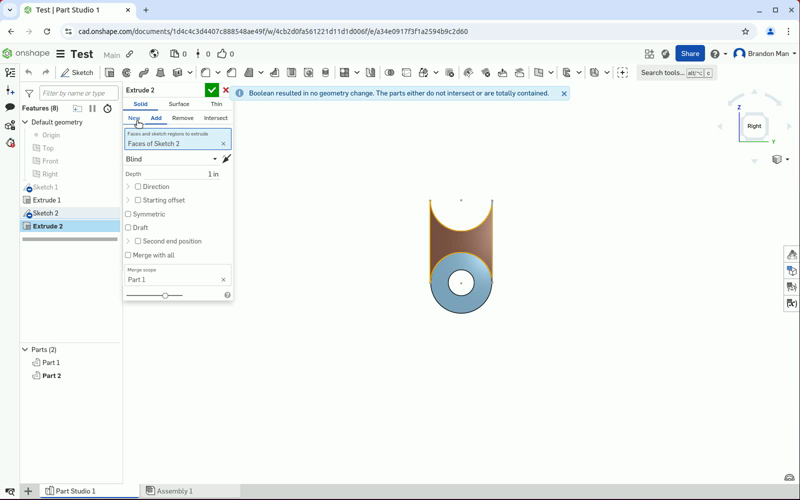
click(137, 120)
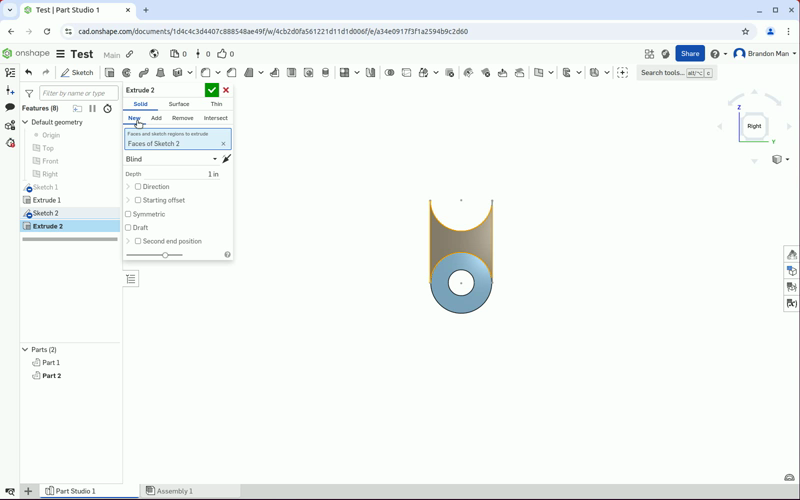
key(tab, 4)
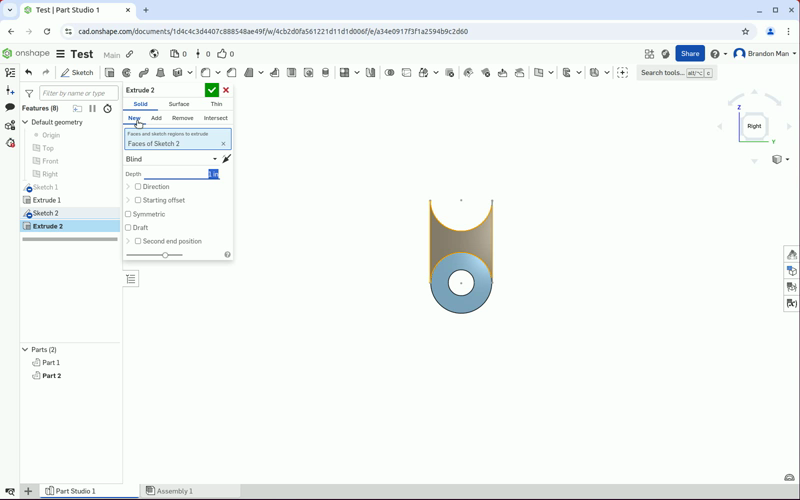
text(6.74)
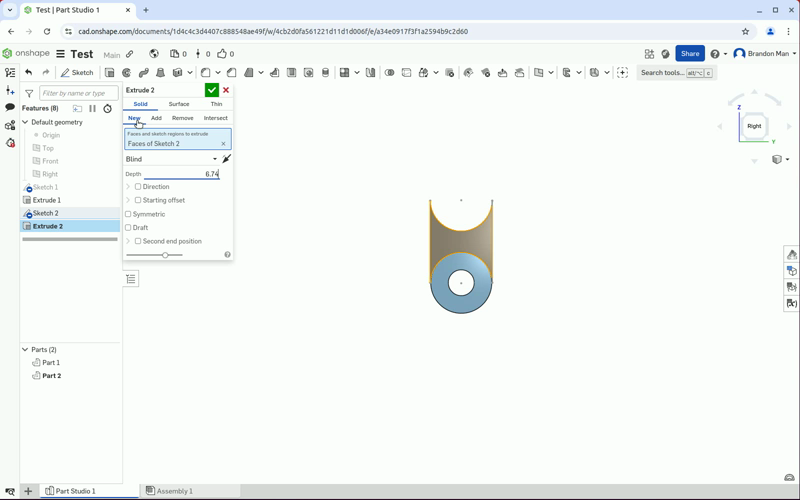
key(enter)
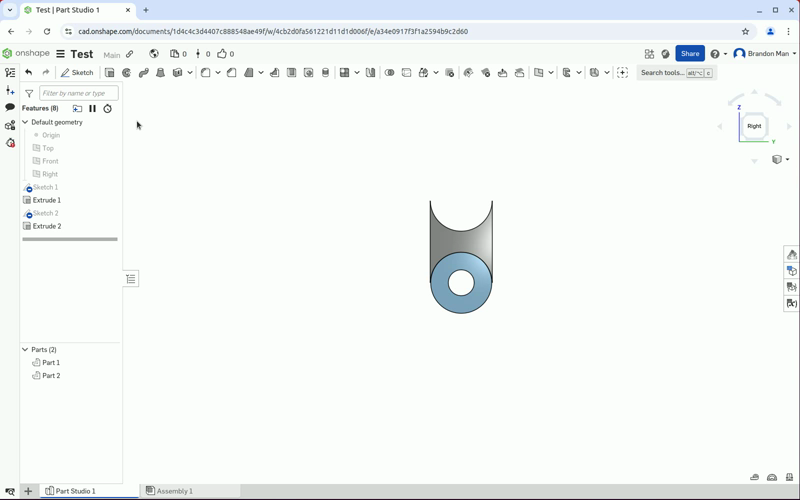
key(shift+h)
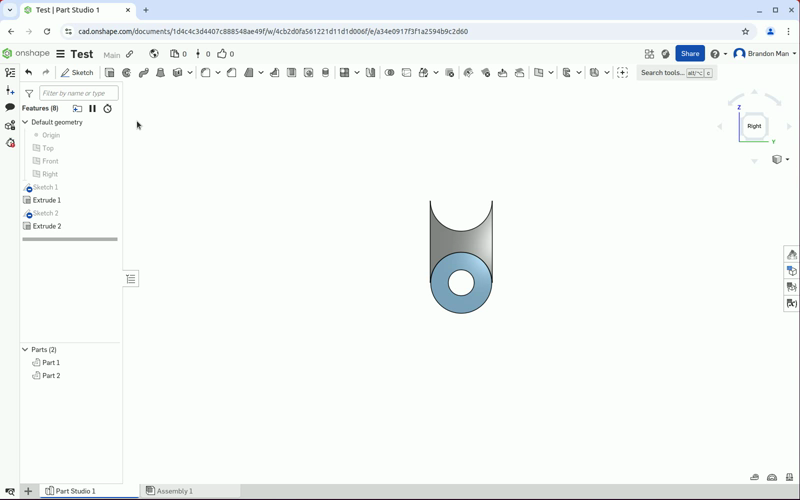
key(shift+h)
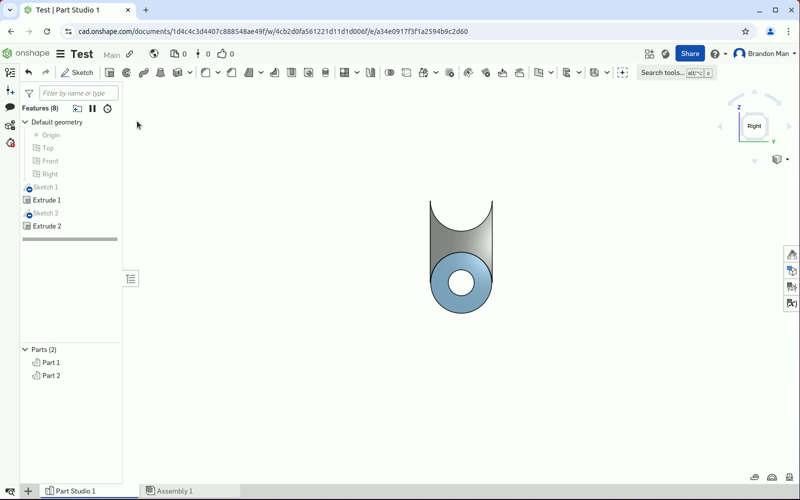
mouse_move(73, 189)
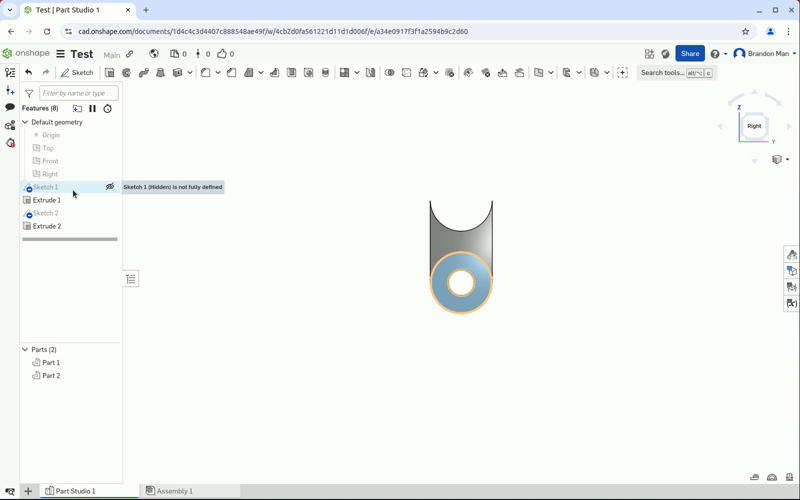
click(73, 189)
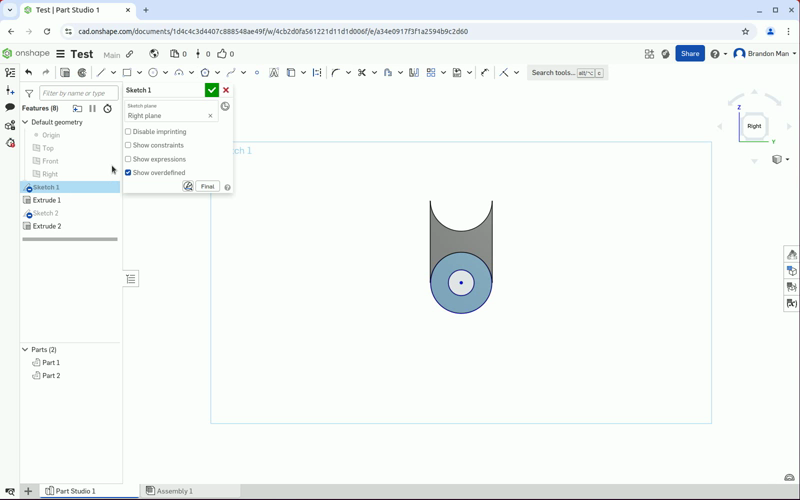
mouse_move(229, 92)
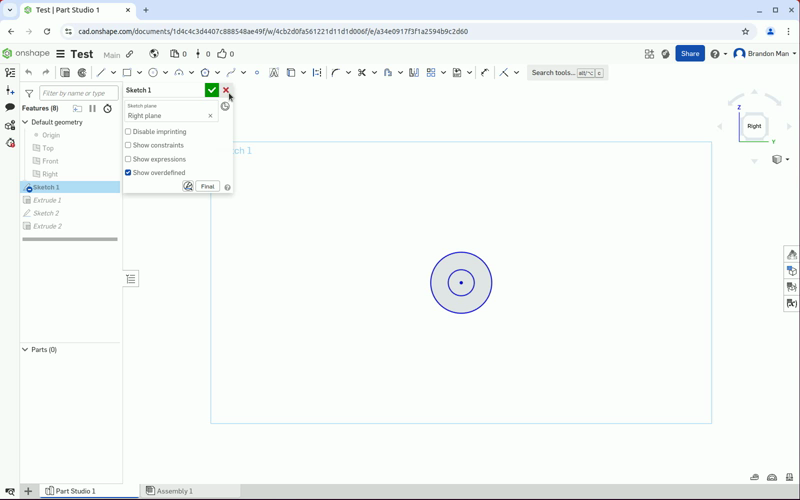
click(229, 92)
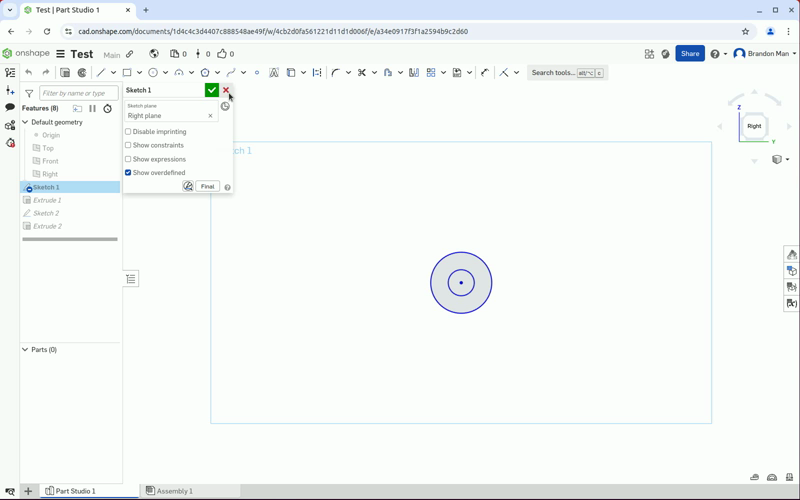
key(shift+s)
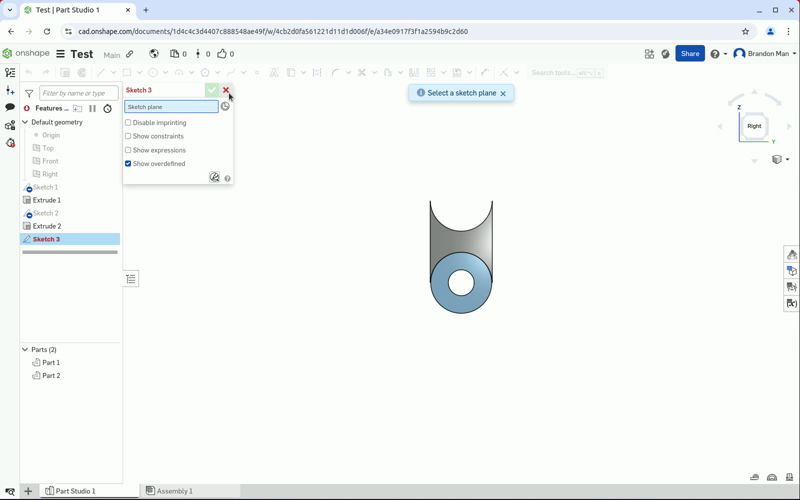
mouse_move(73, 176)
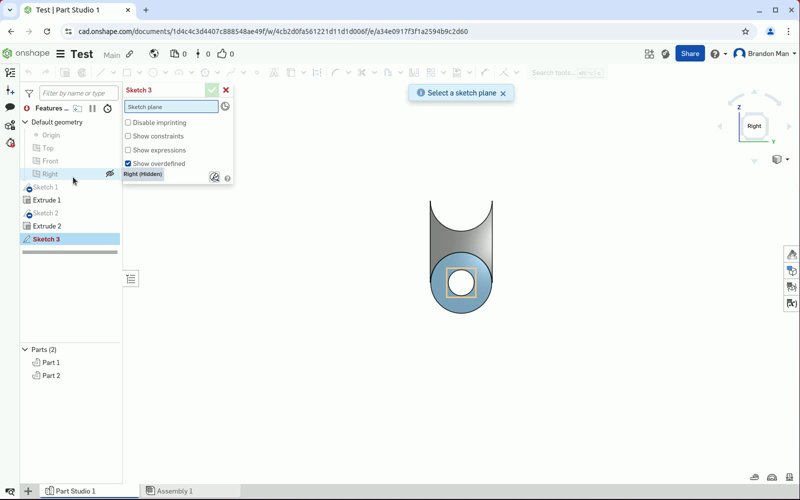
click(73, 176)
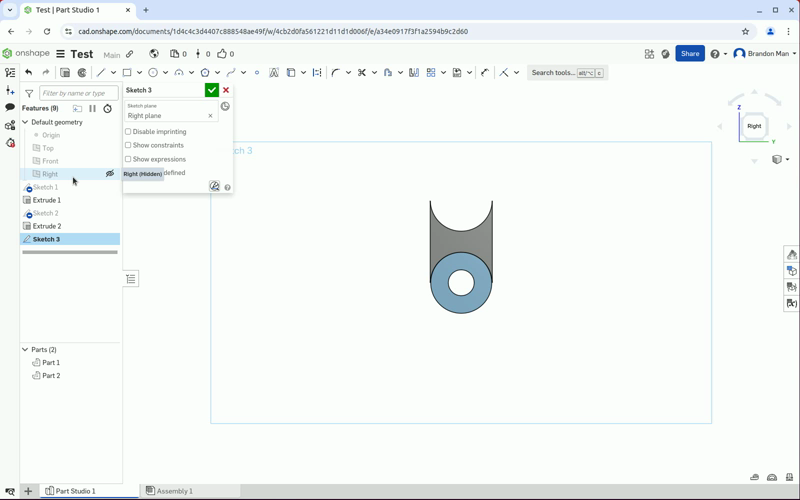
mouse_move(73, 352)
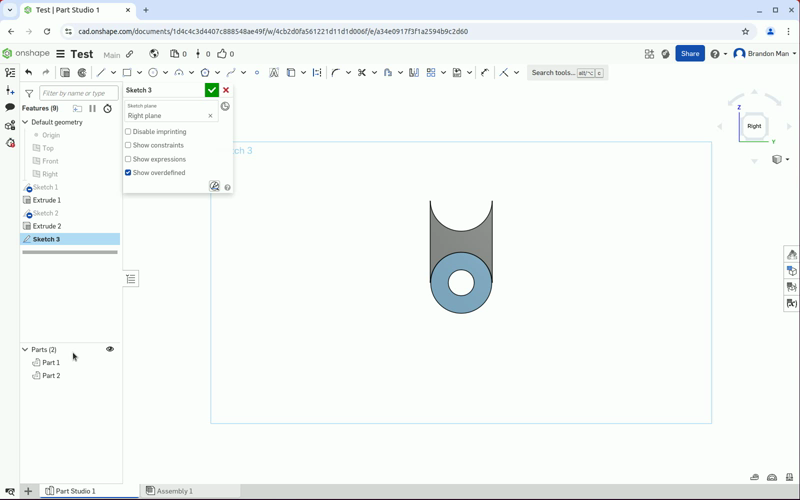
key(y)
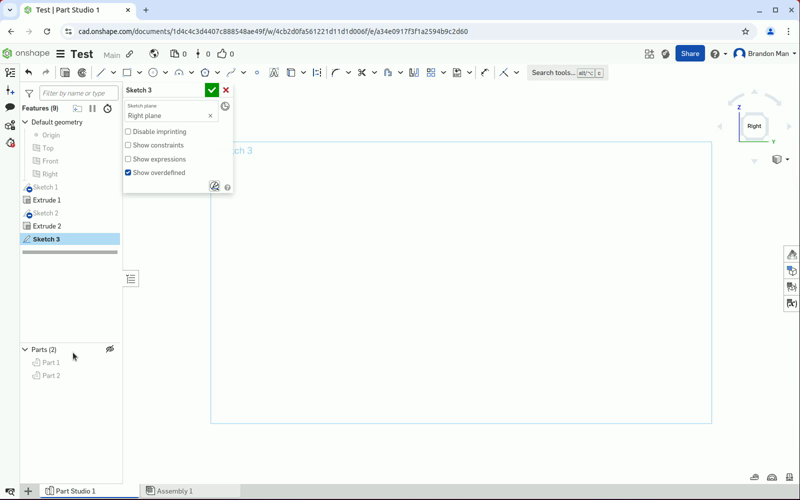
key(c)
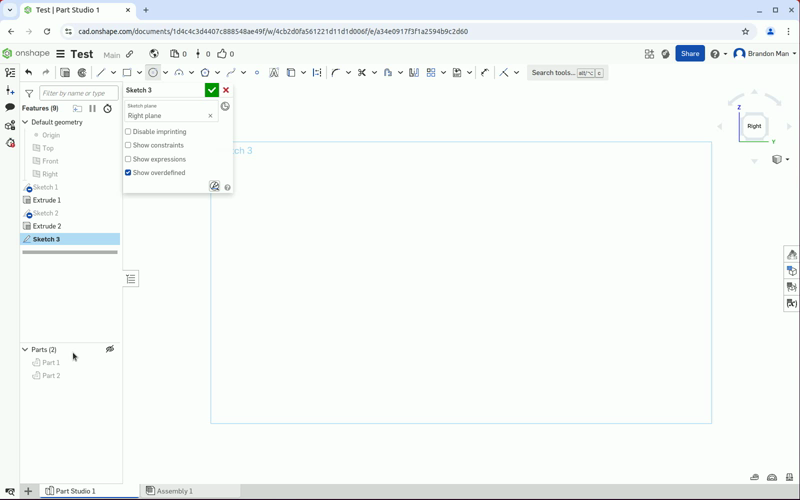
key_down(shift)
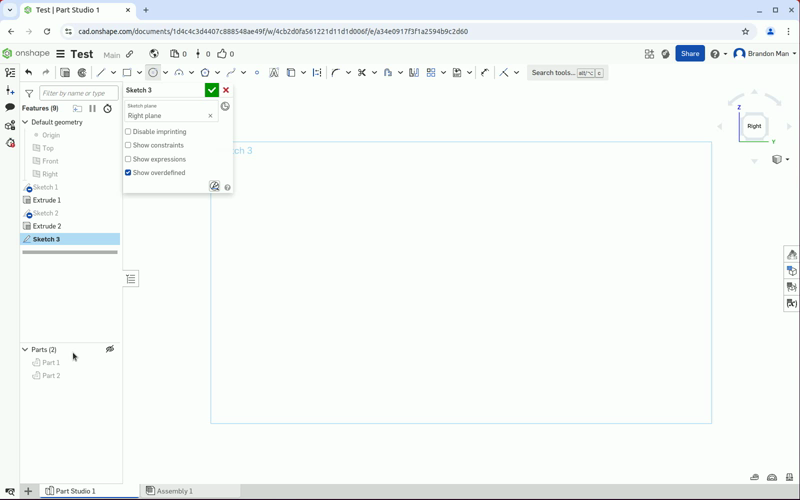
mouse_move(461, 200)
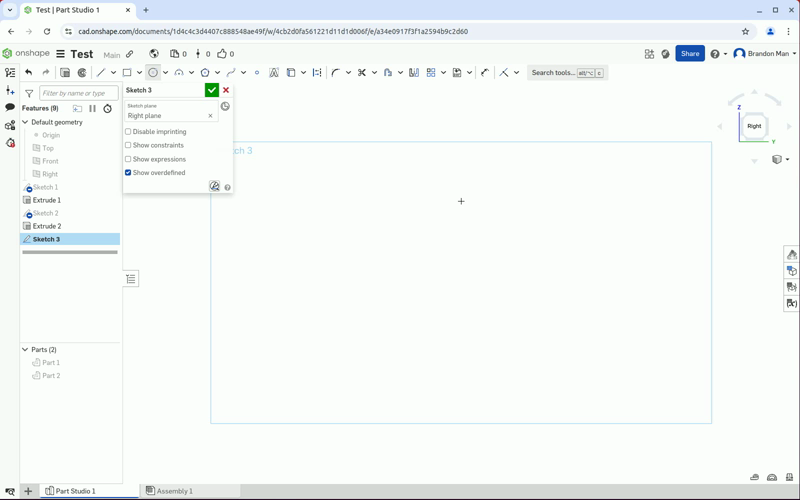
click(461, 200)
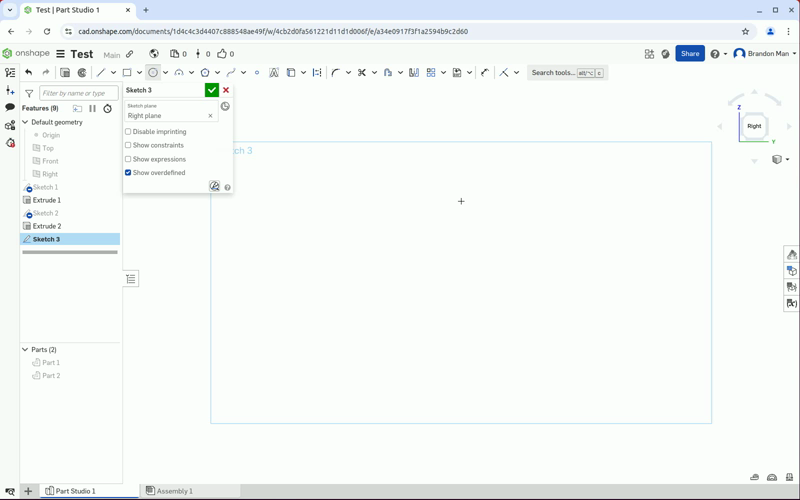
key_up(shift)
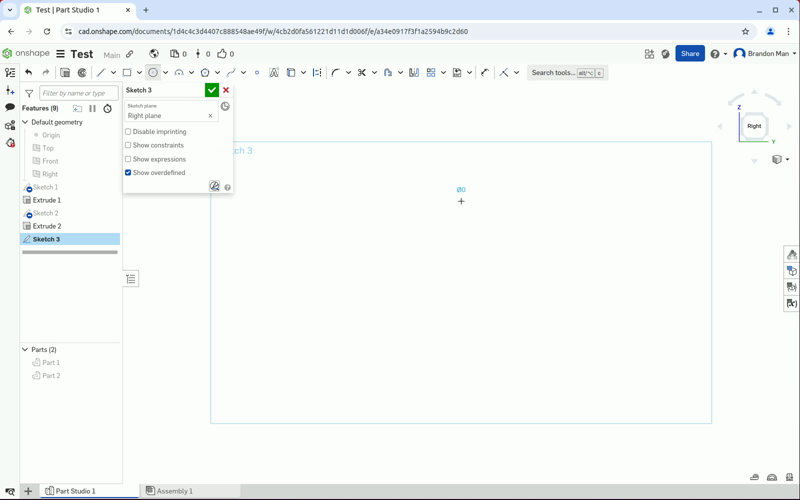
mouse_move(491, 200)
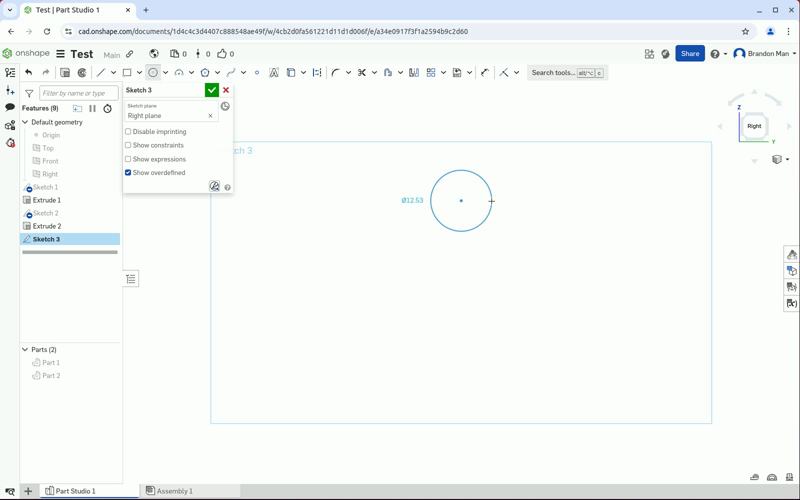
click(491, 200)
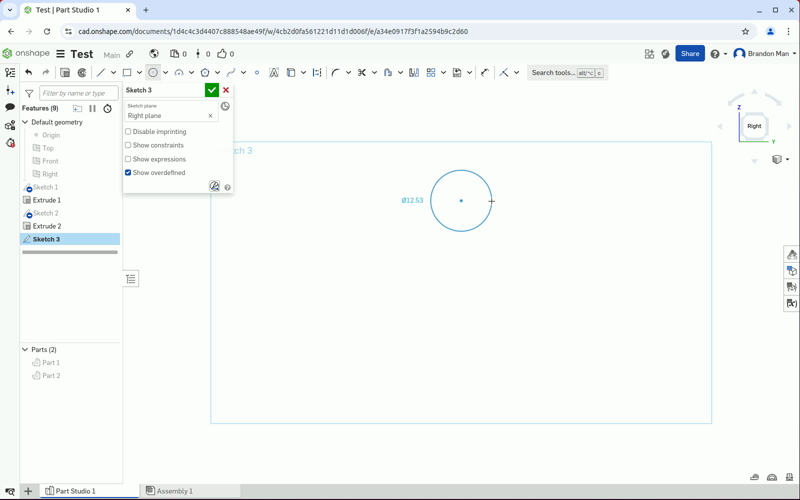
key(esc)
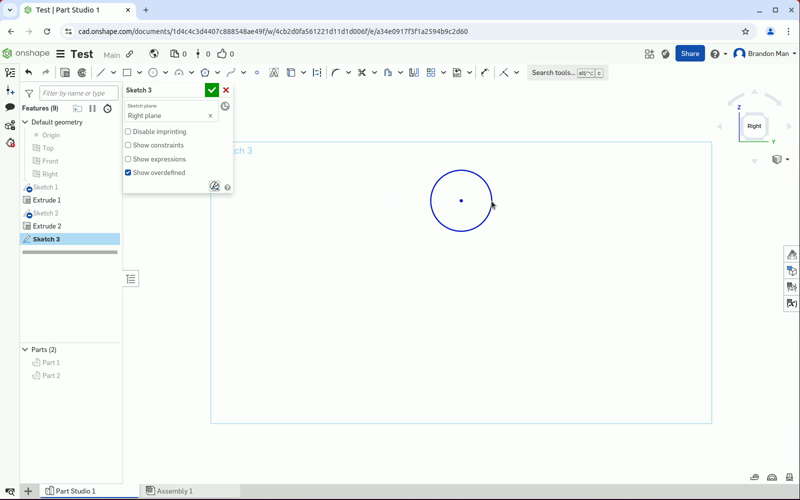
key(c)
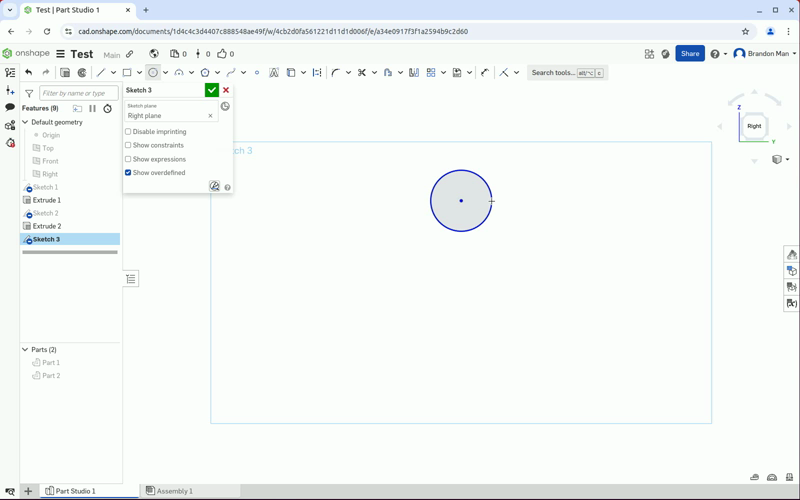
key_down(shift)
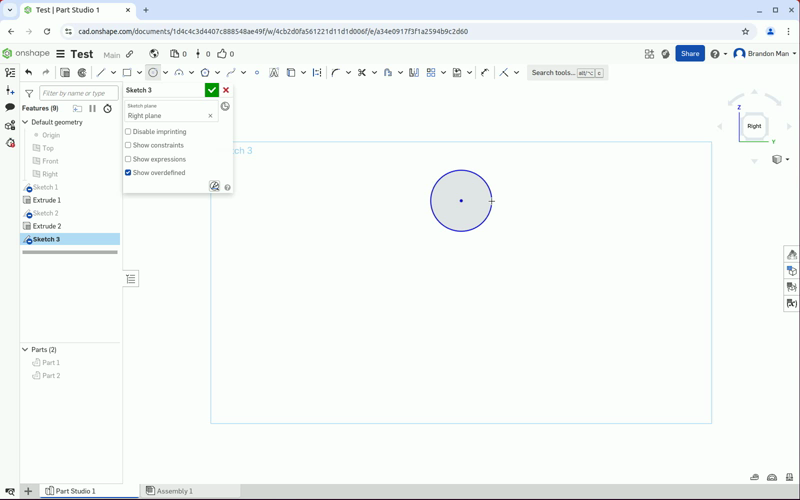
mouse_move(461, 200)
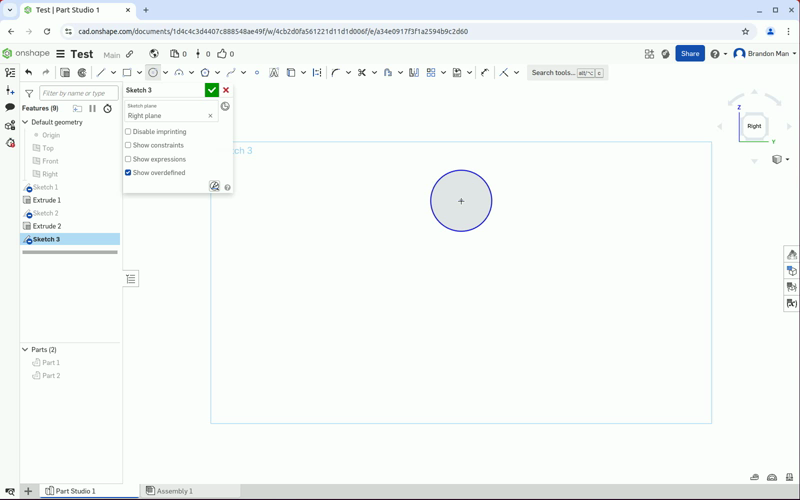
click(461, 200)
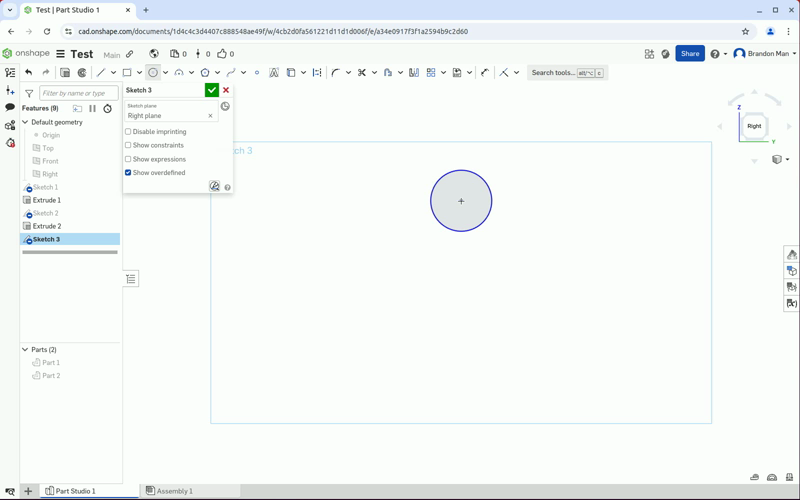
key_up(shift)
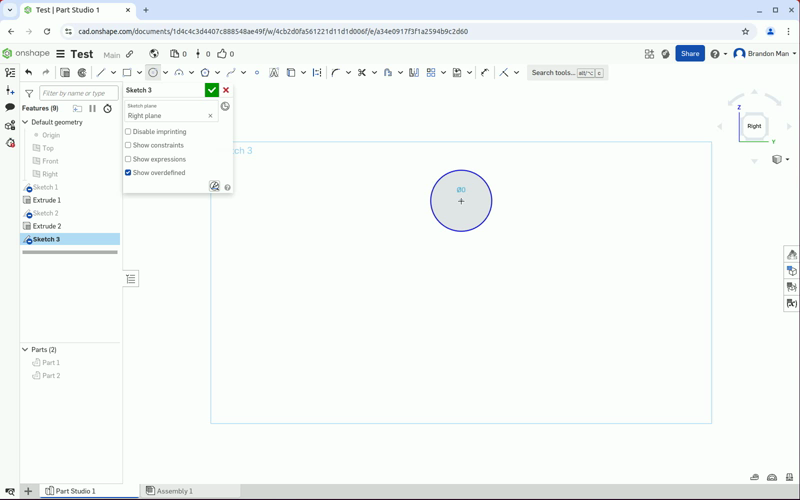
mouse_move(474, 200)
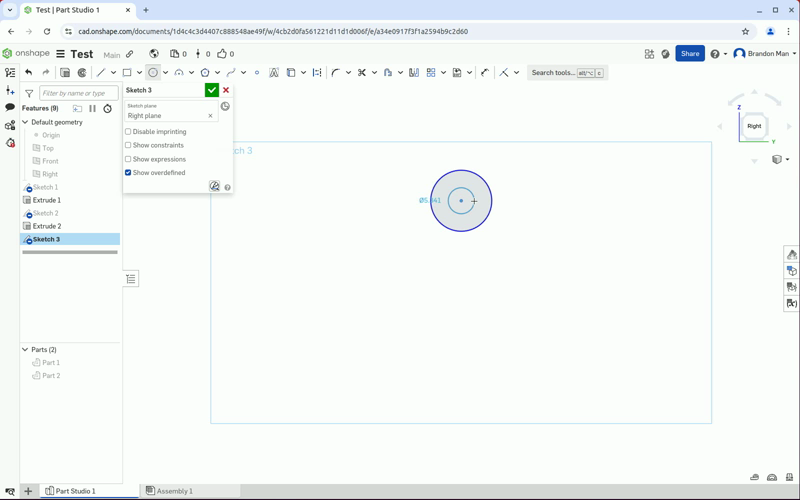
click(474, 200)
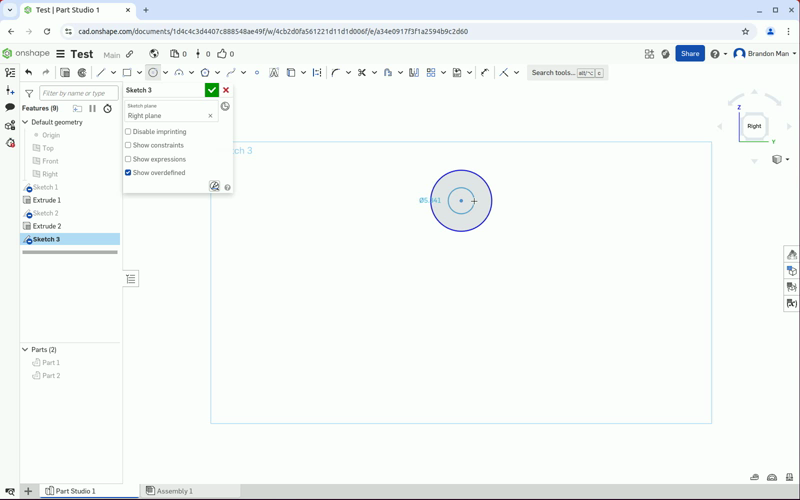
key(esc)
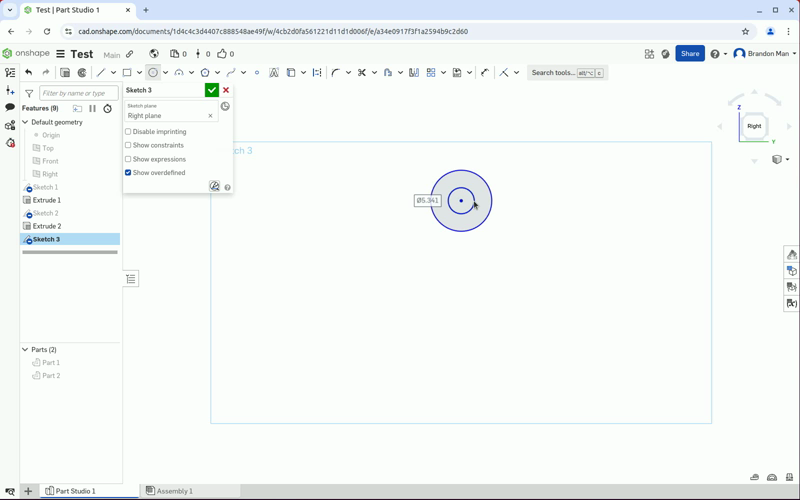
mouse_move(442, 211)
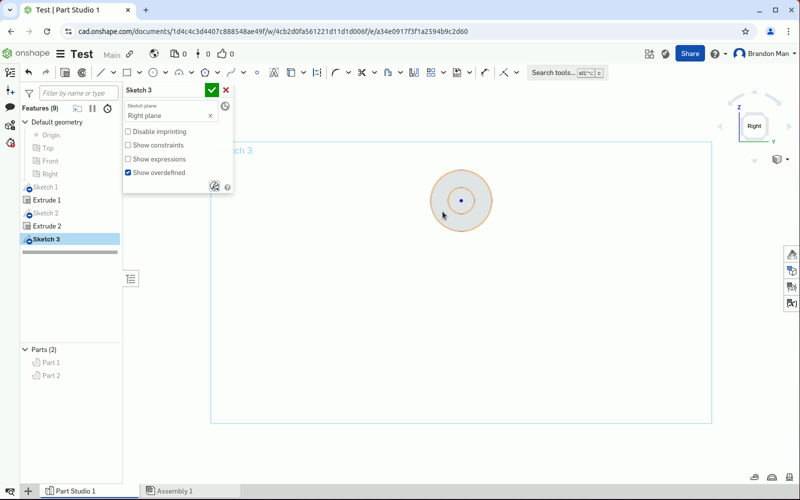
click(442, 211)
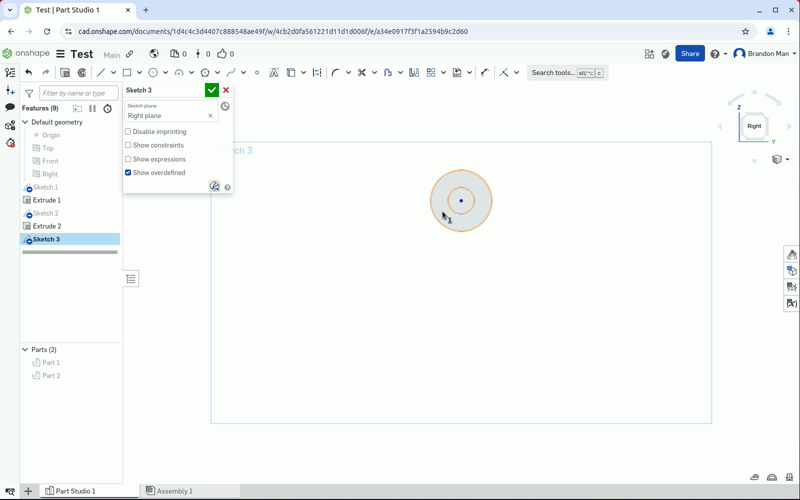
mouse_move(73, 352)
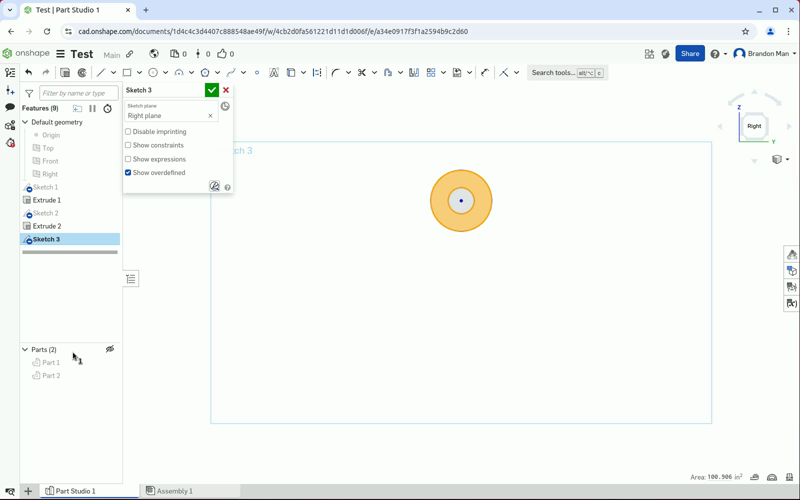
key(shift+y)
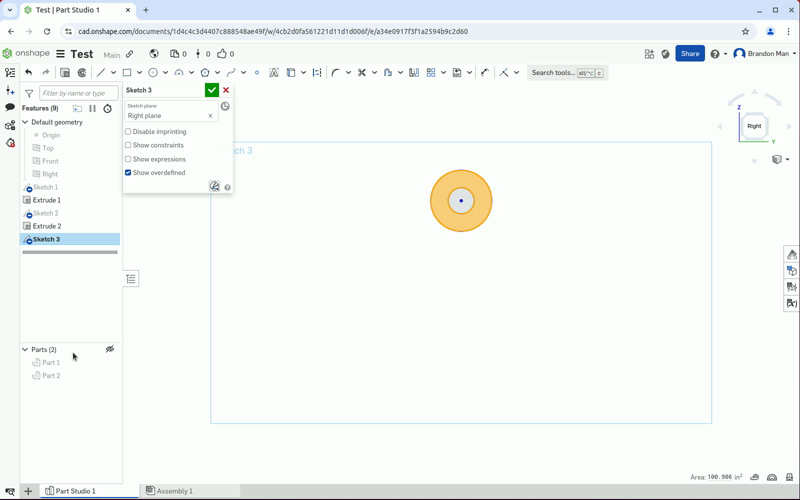
key(shift+e)
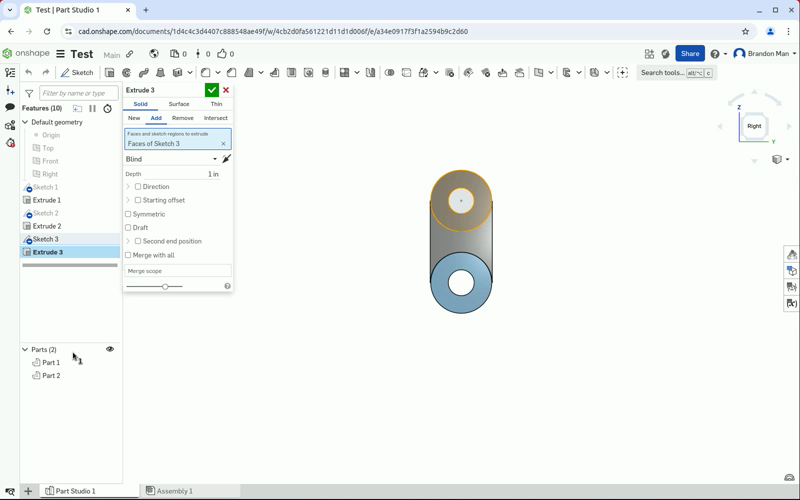
mouse_move(143, 106)
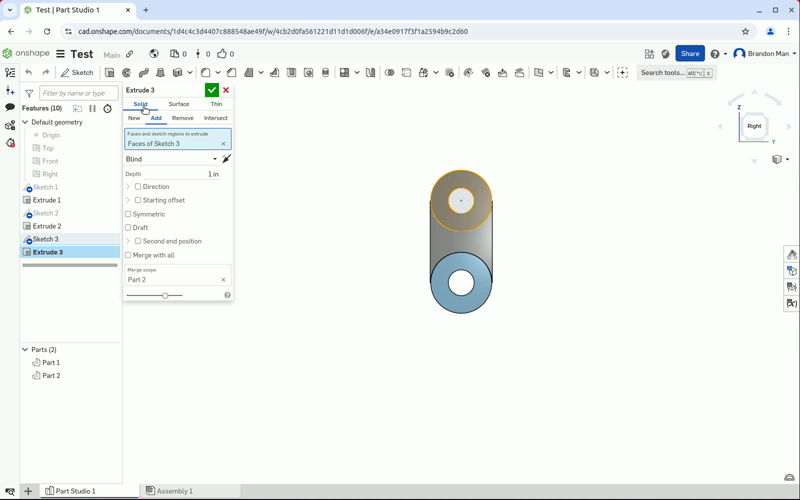
click(143, 106)
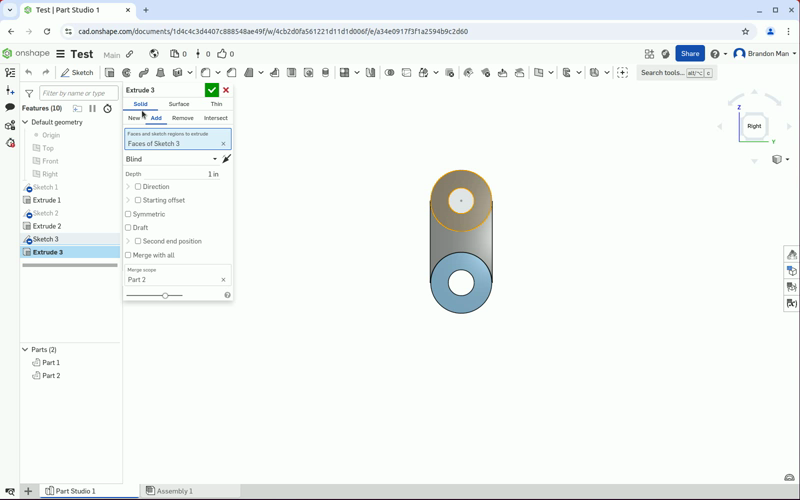
mouse_move(137, 120)
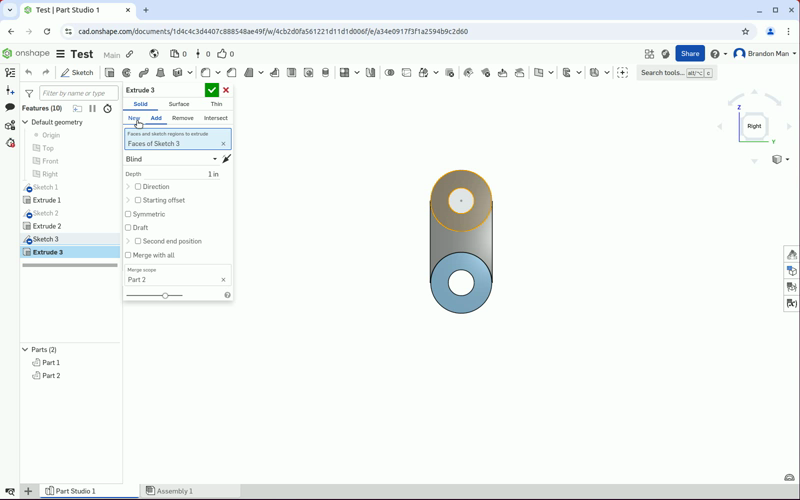
click(137, 120)
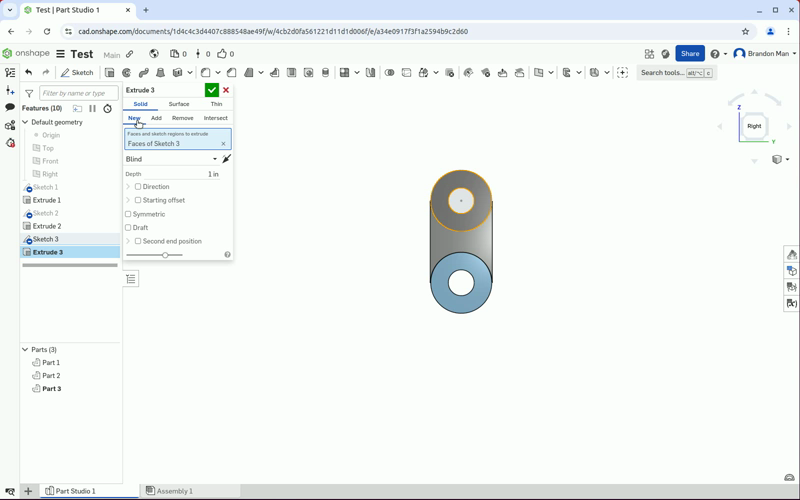
key(tab, 4)
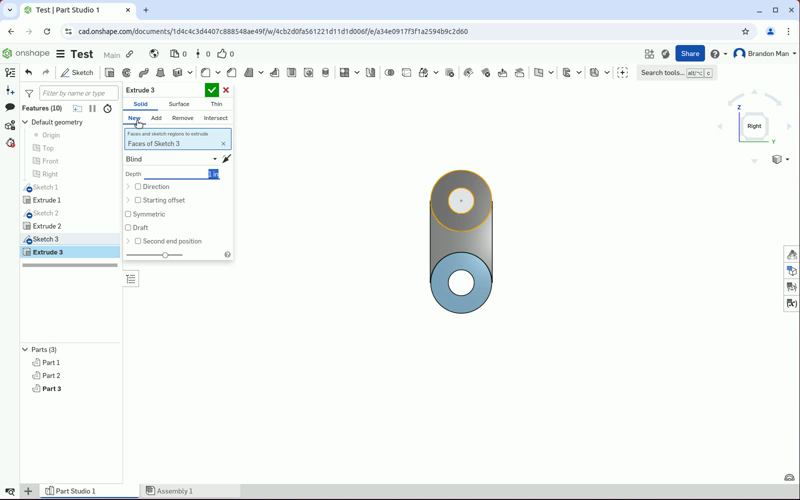
text(6.74)
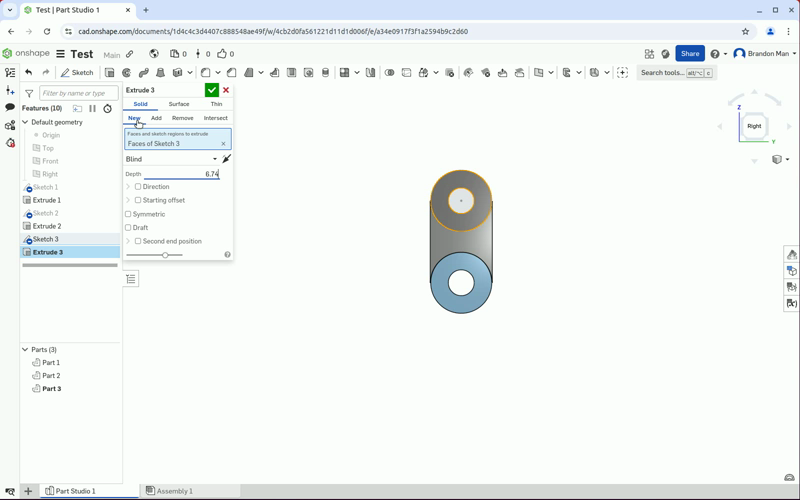
key(enter)
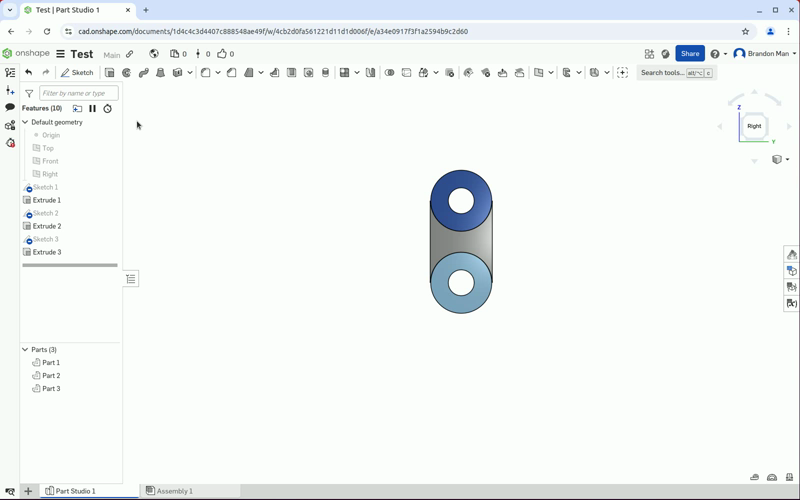
key(shift+h)
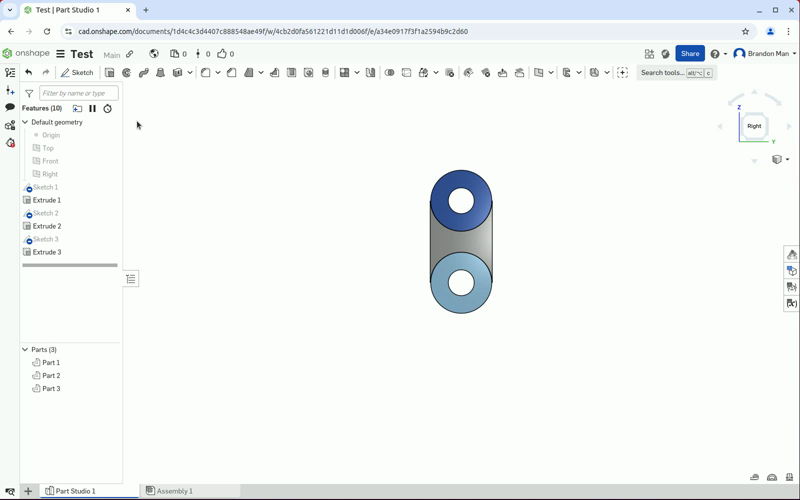
key(shift+h)
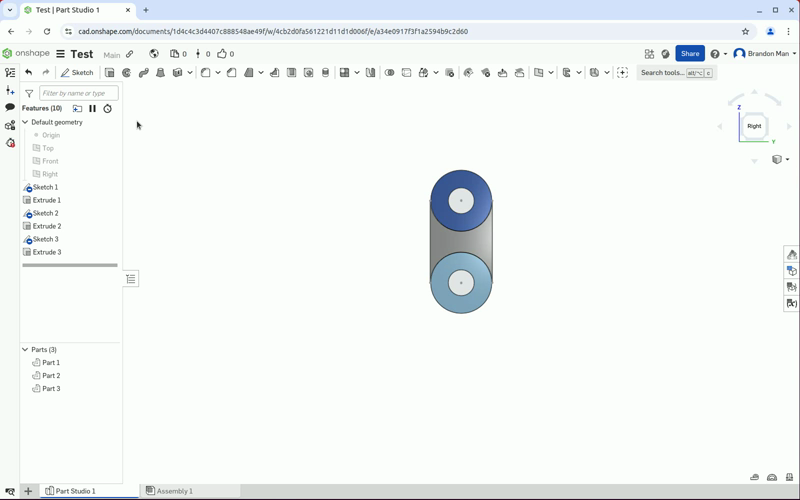
key(shift+7)
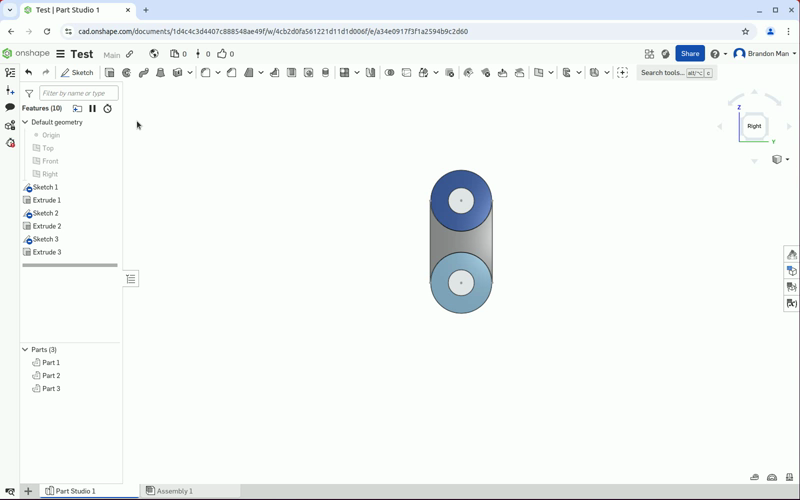
key(right, 2)
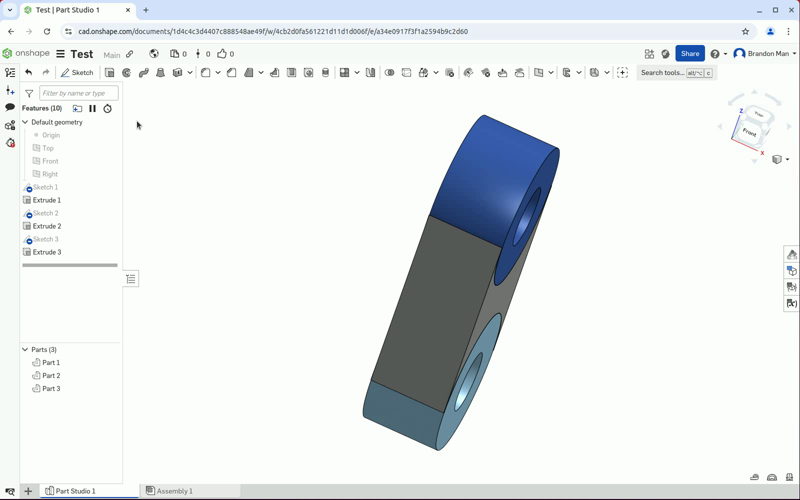
key(down, 2)
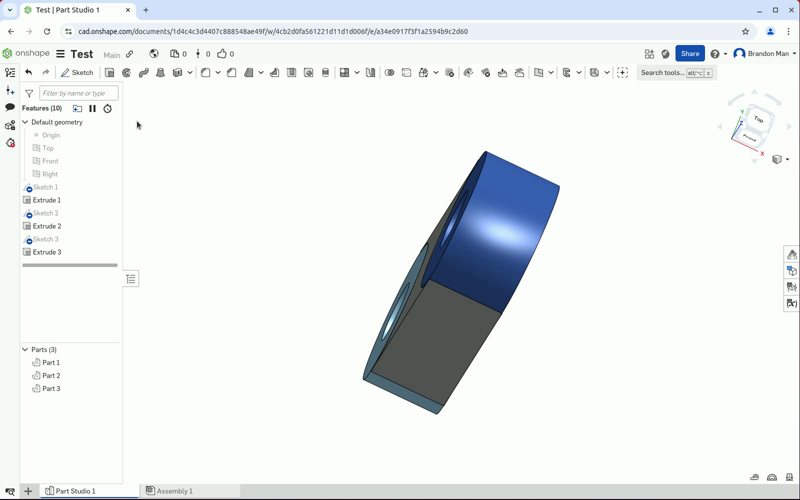
key(up, 2)
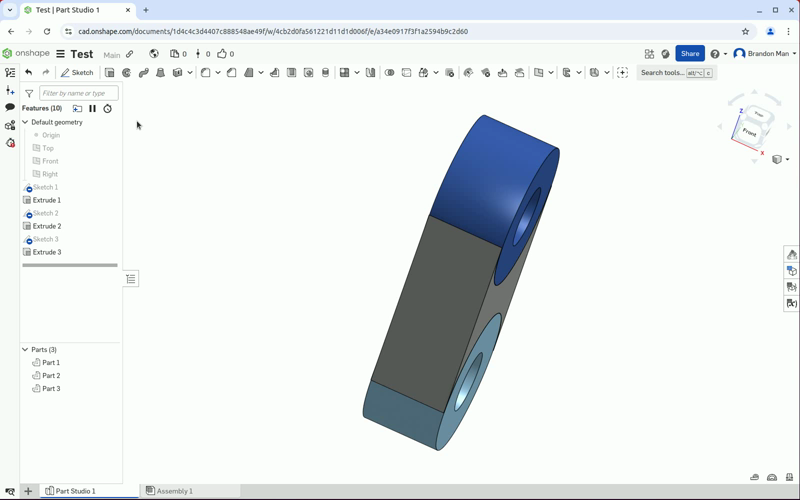
key(left, 2)
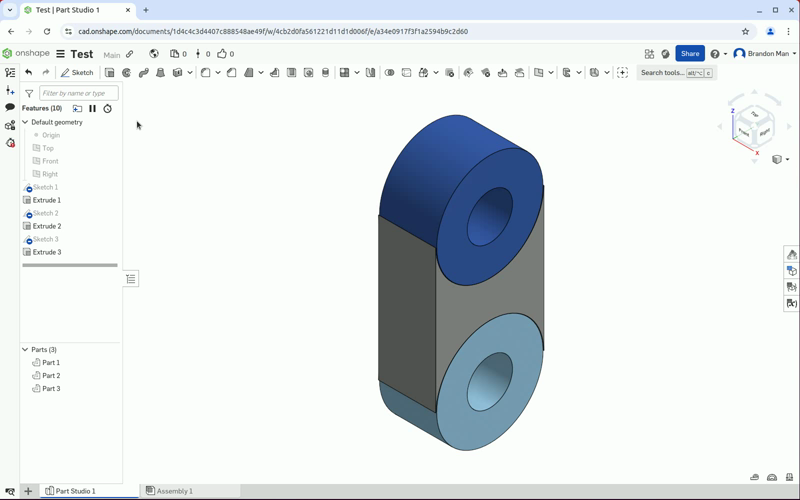
mouse_move(73, 189)
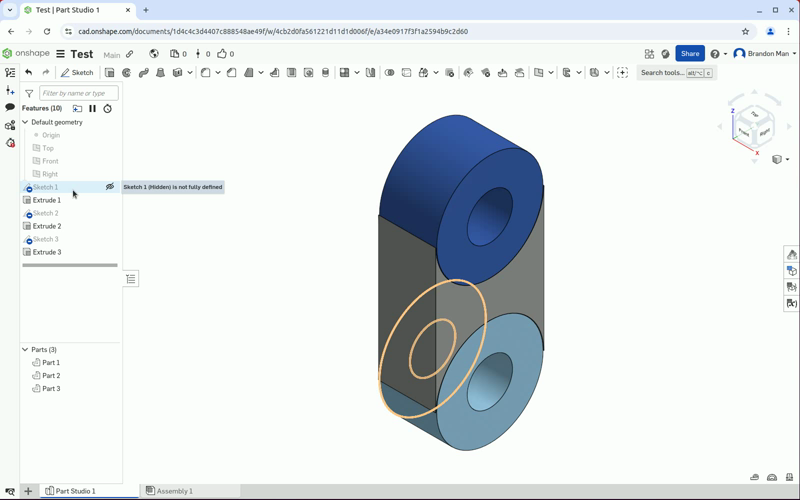
click(73, 189)